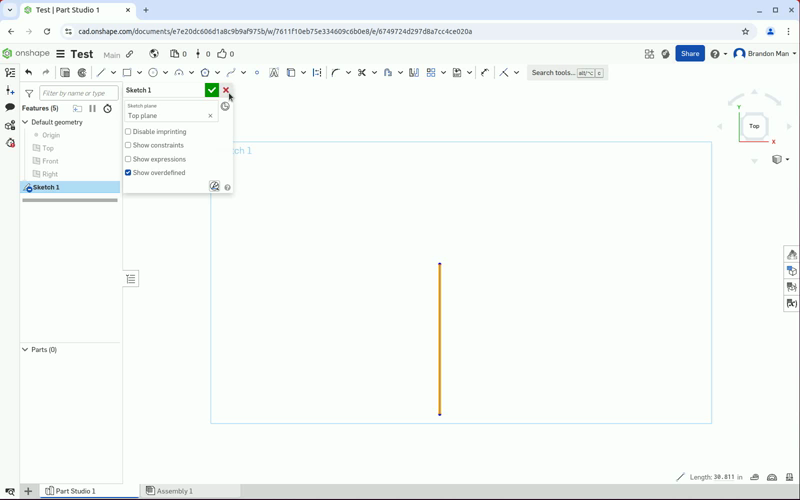
key(shift+h)
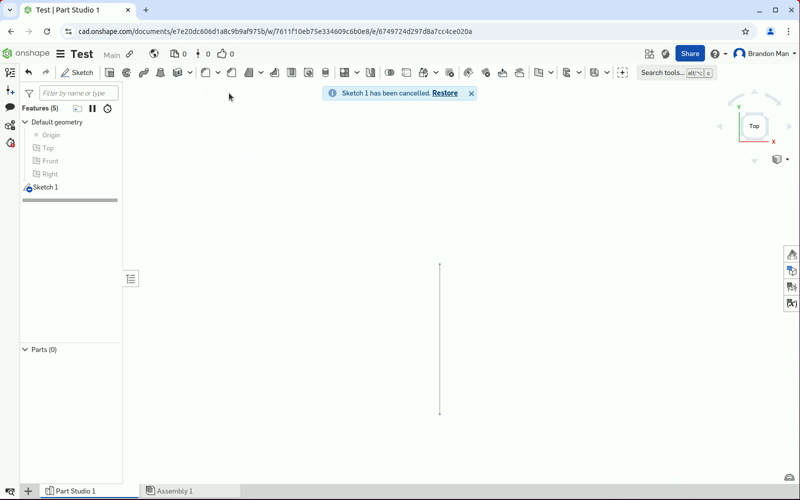
key(shift+s)
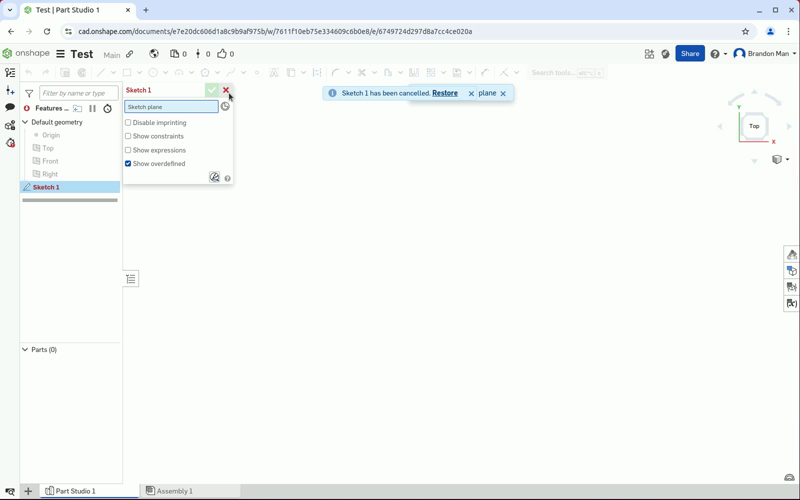
mouse_move(73, 150)
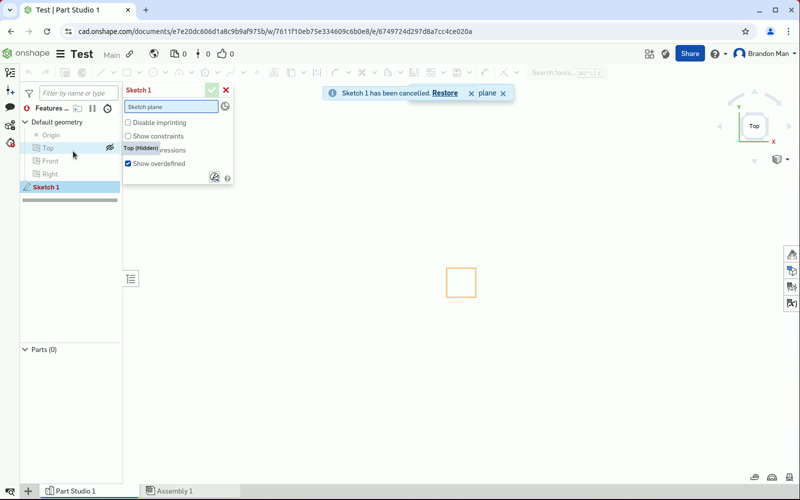
click(73, 150)
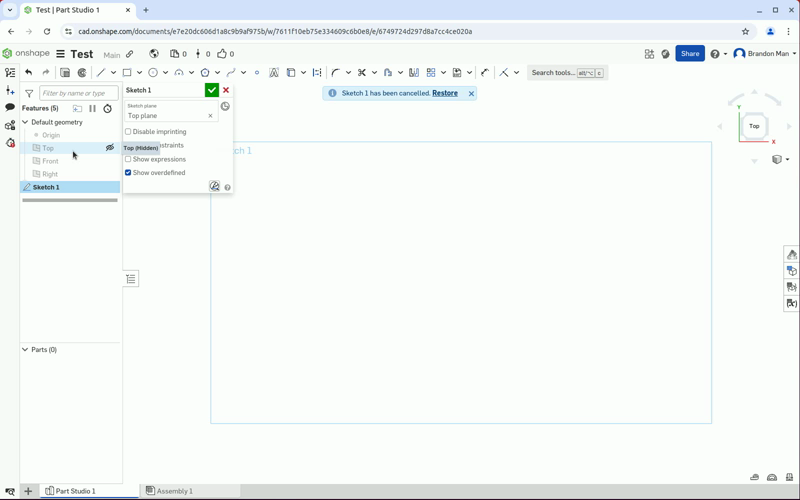
mouse_move(73, 352)
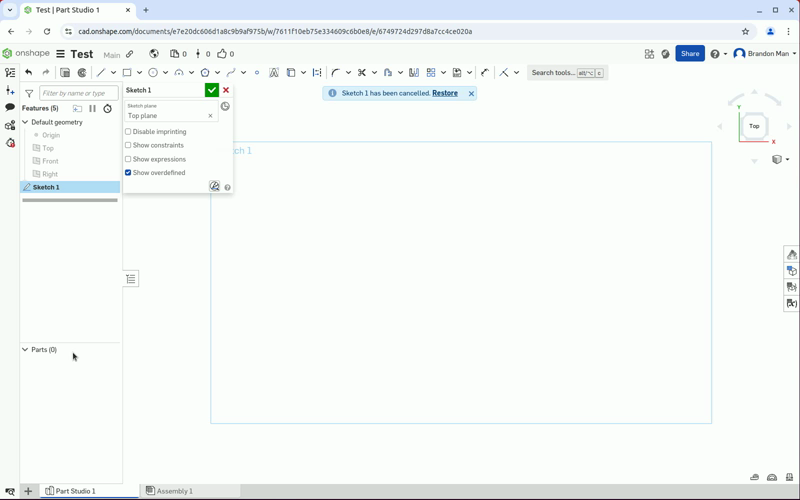
key(y)
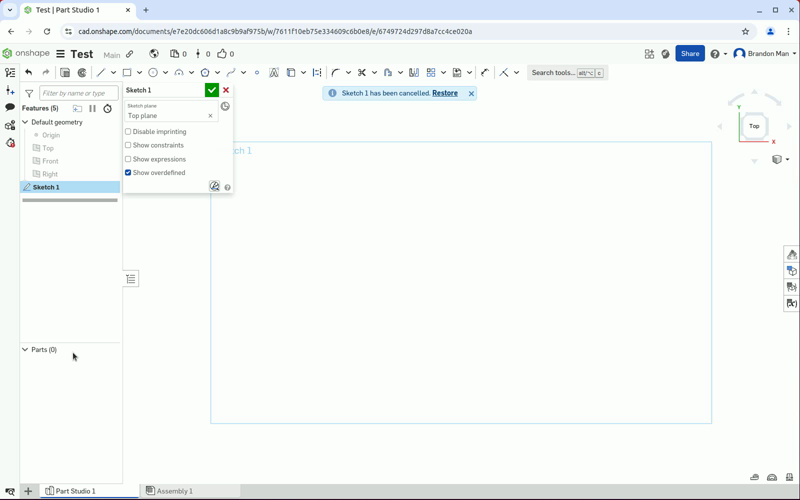
key(l)
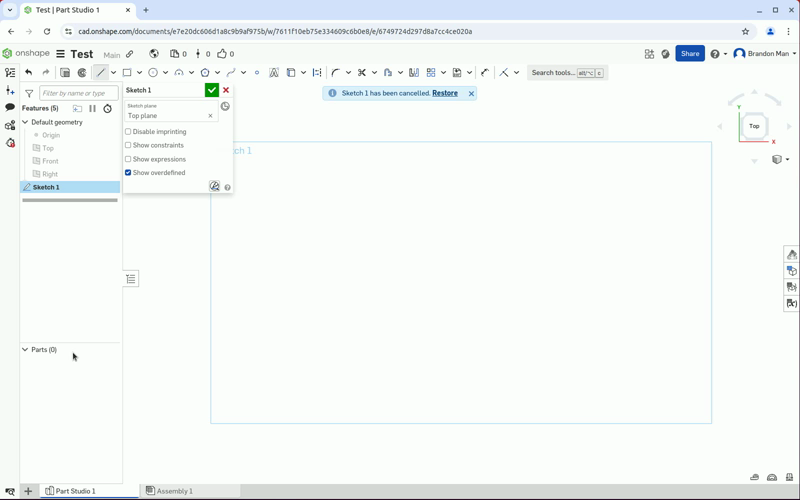
key_down(shift)
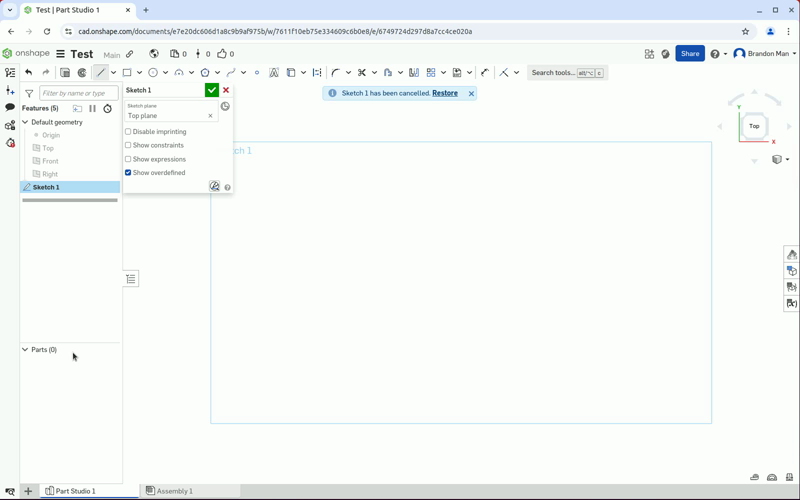
mouse_move(351, 375)
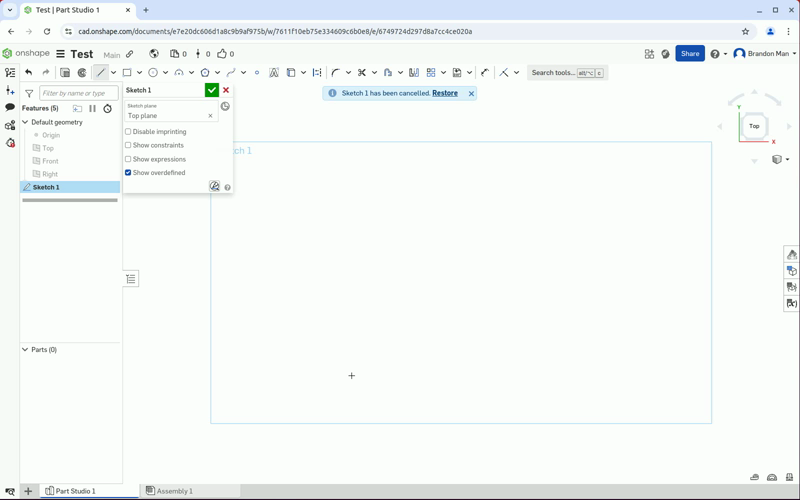
click(351, 375)
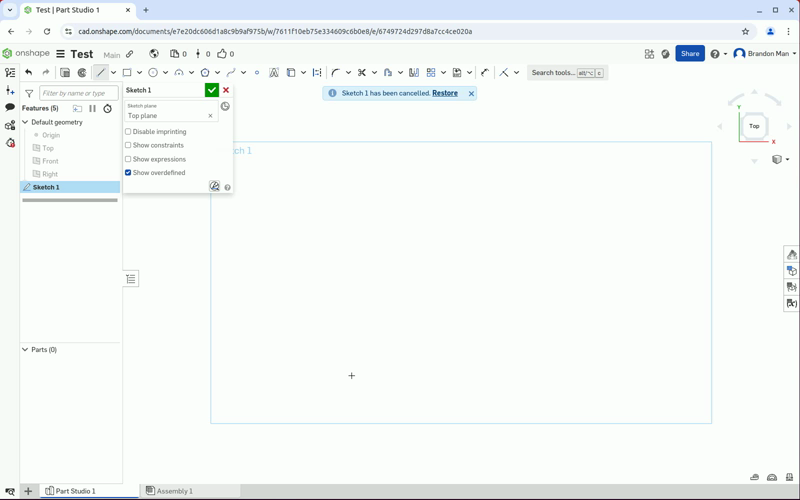
key_up(shift)
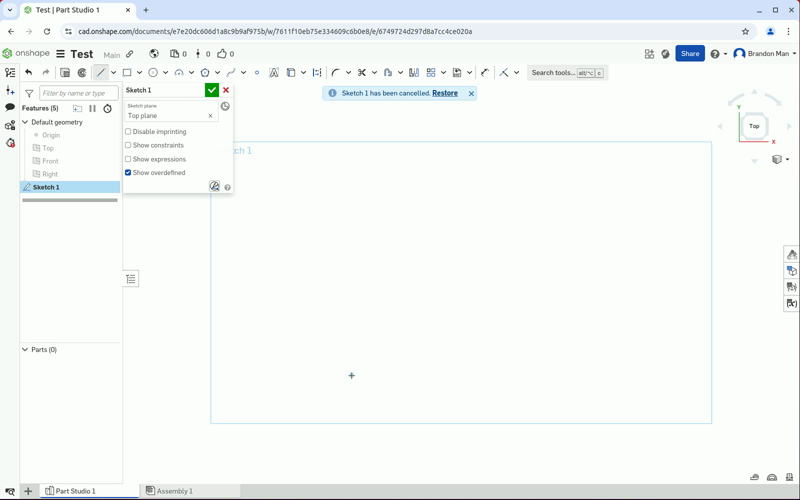
key_down(shift)
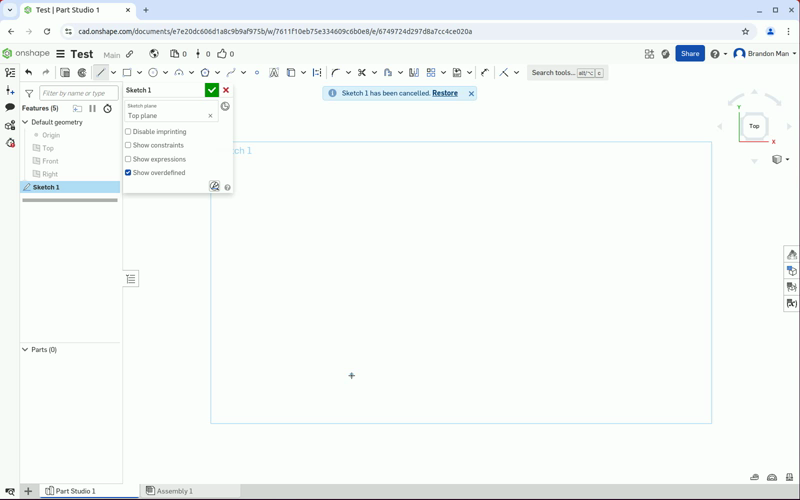
mouse_move(568, 375)
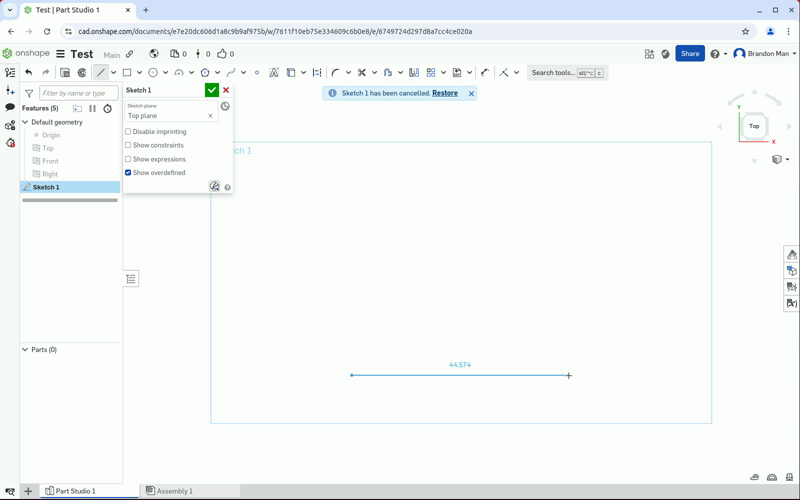
click(568, 375)
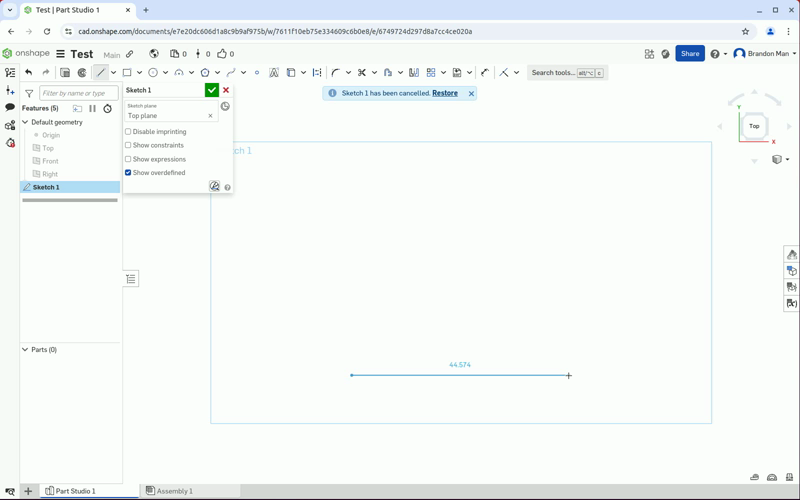
key_up(shift)
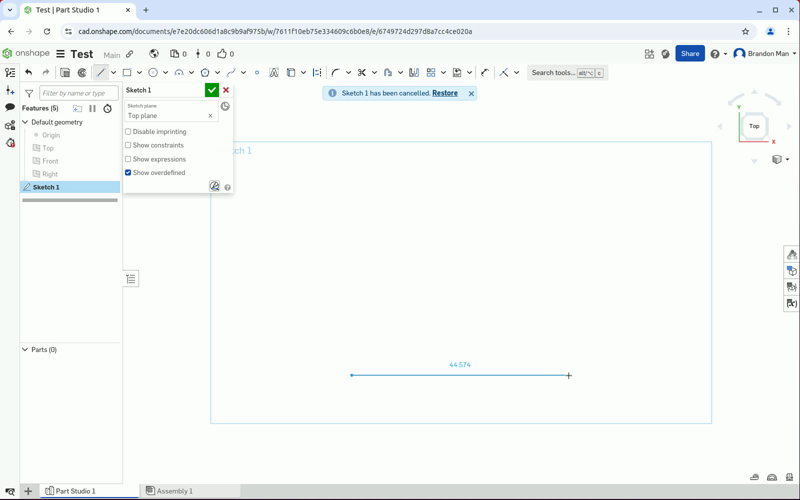
key_down(shift)
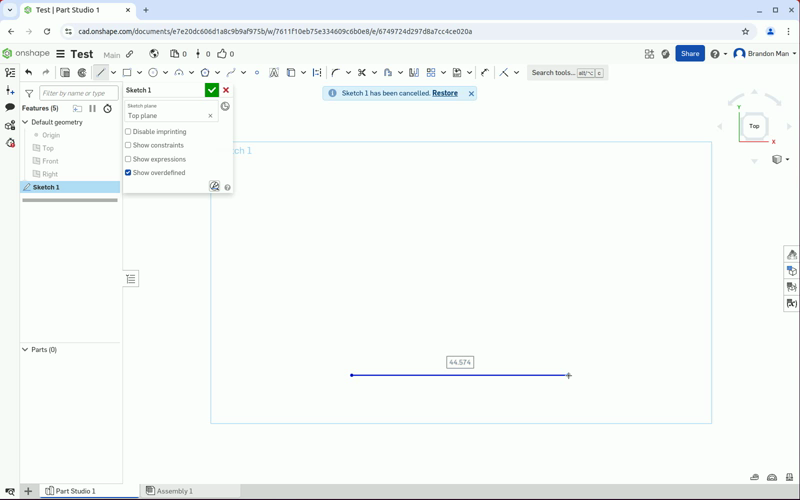
mouse_move(568, 190)
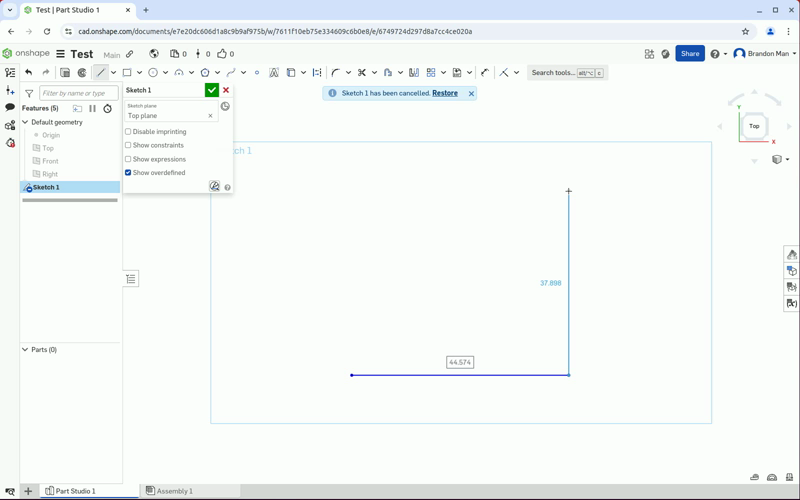
click(568, 190)
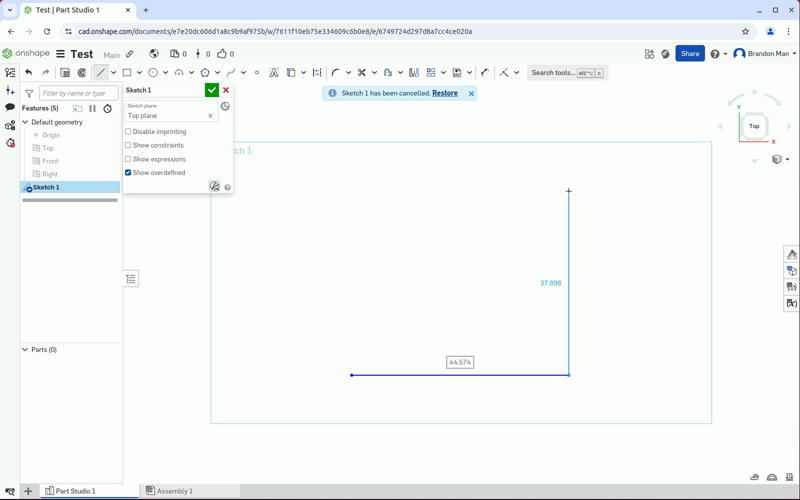
key_up(shift)
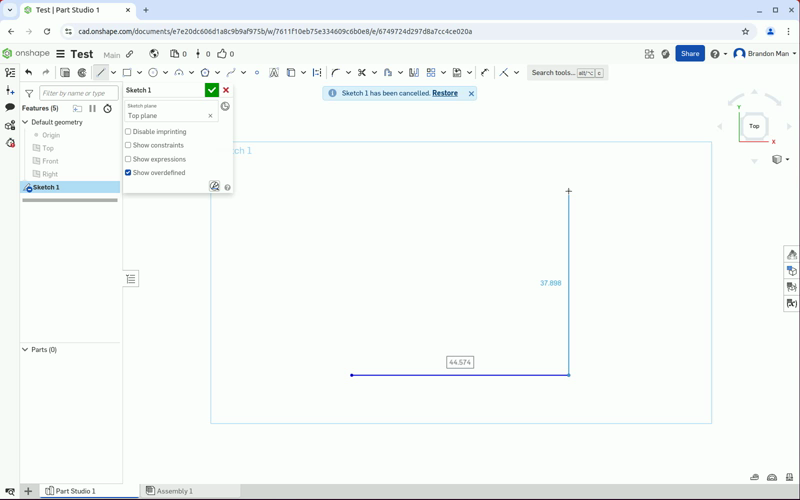
key_down(shift)
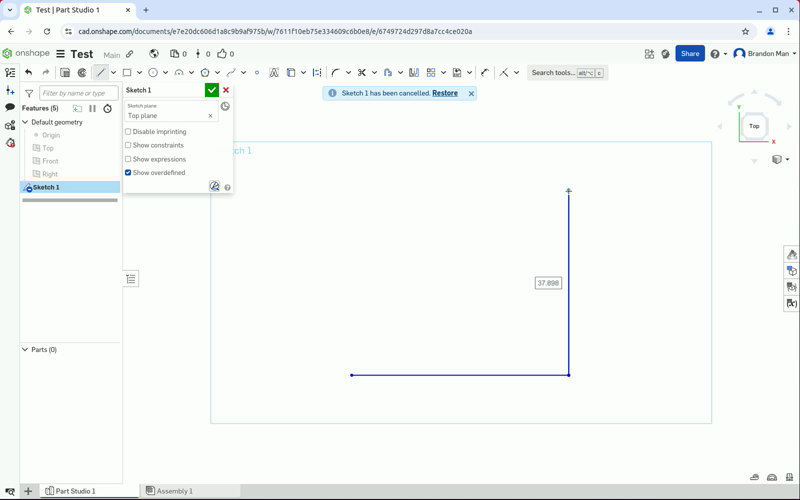
mouse_move(351, 190)
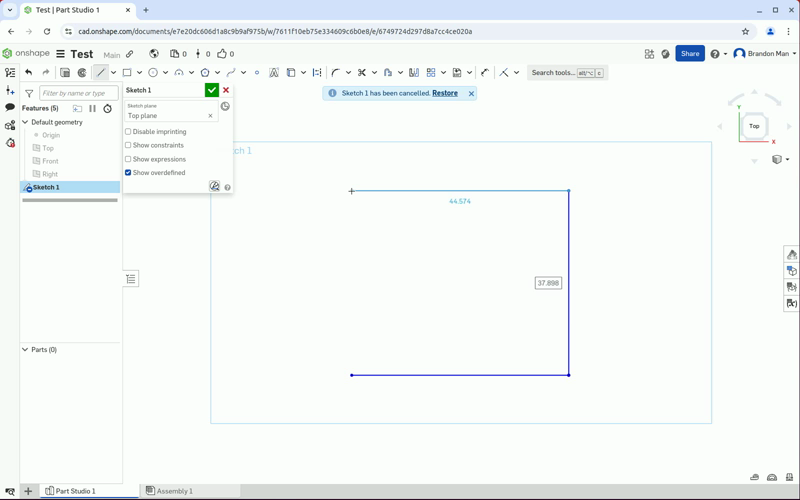
click(351, 190)
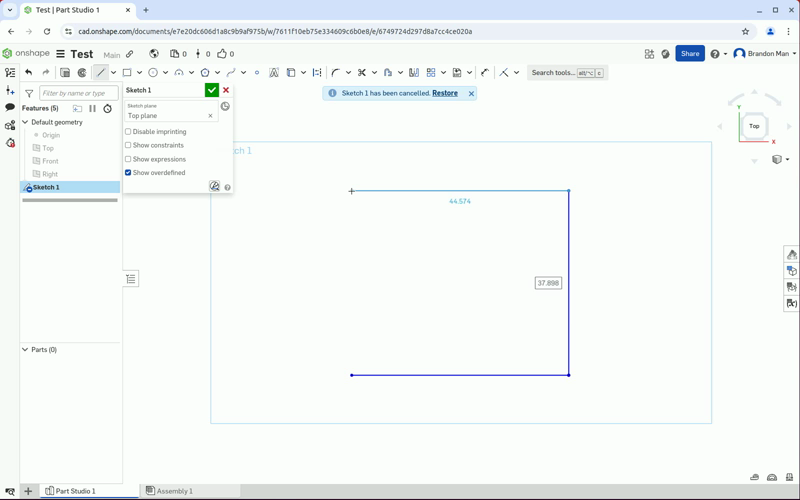
key_up(shift)
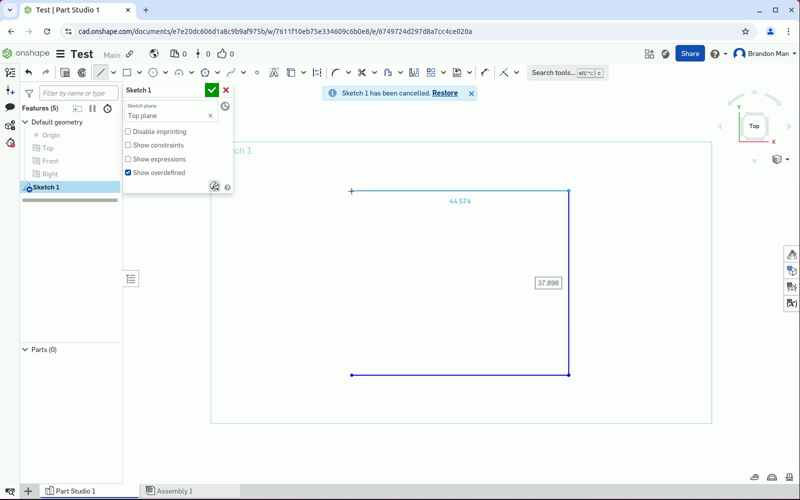
key_down(shift)
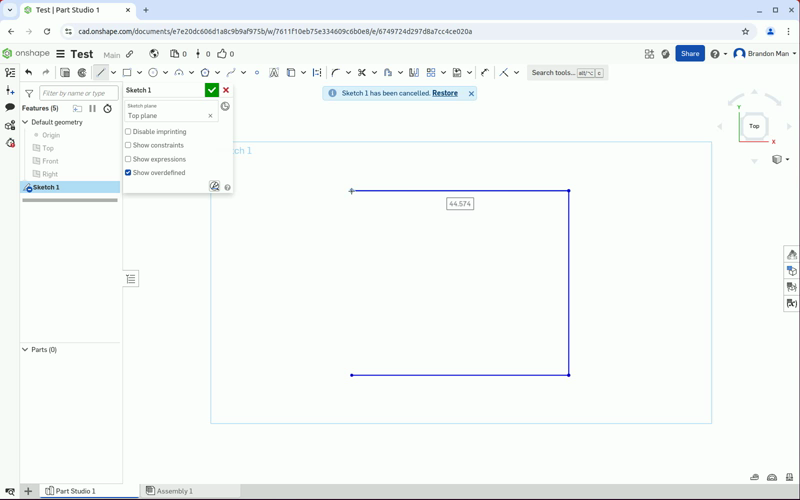
mouse_move(351, 375)
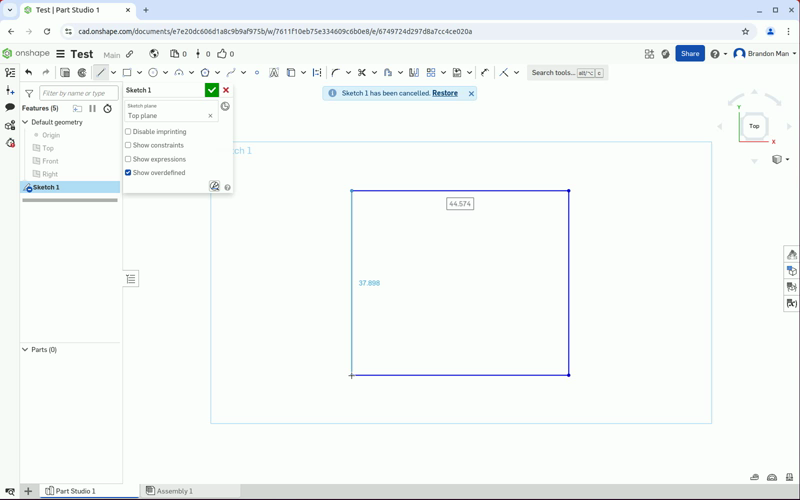
key_up(shift)
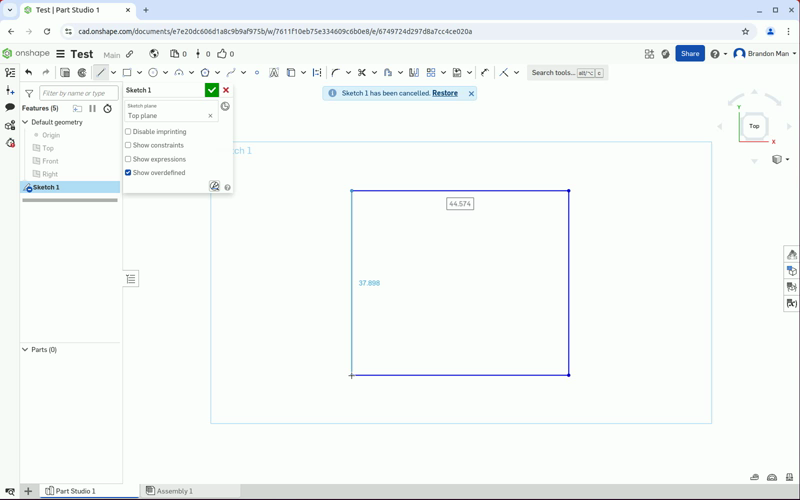
click(351, 375)
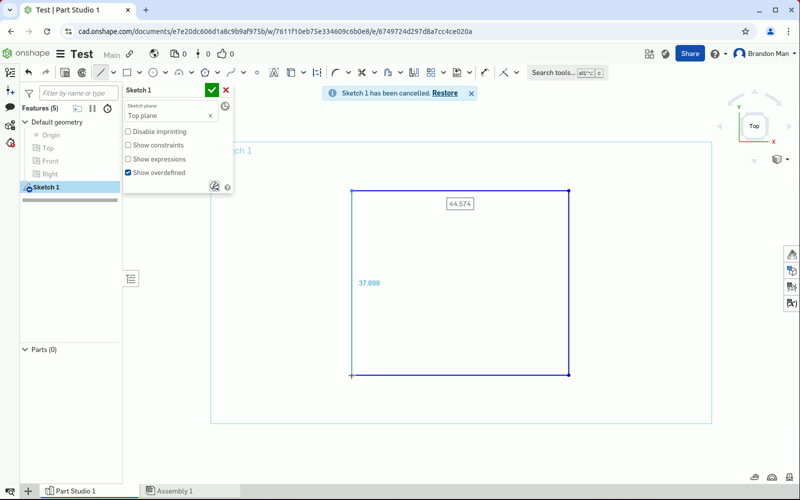
key(esc)
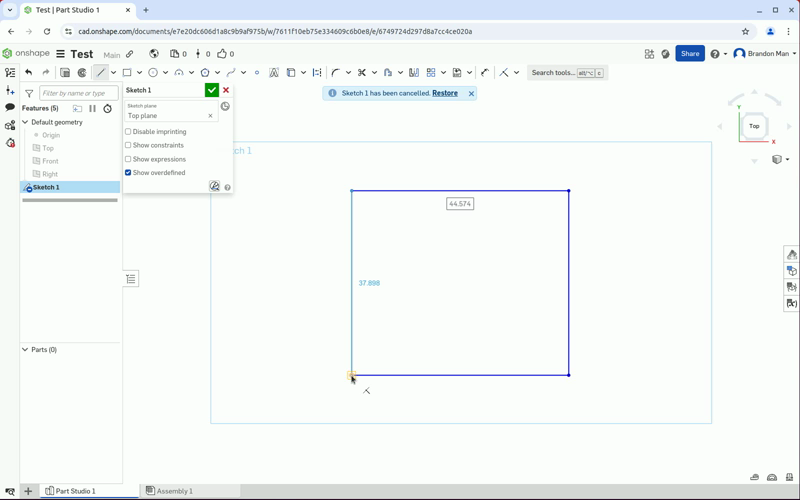
key(l)
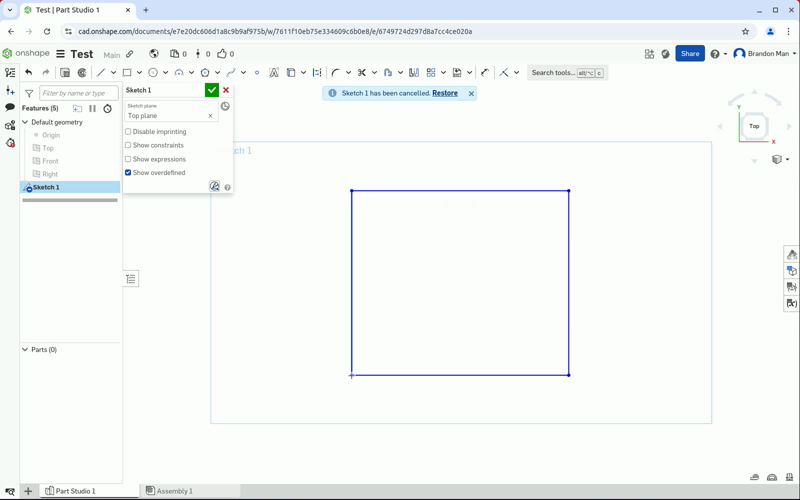
key_down(shift)
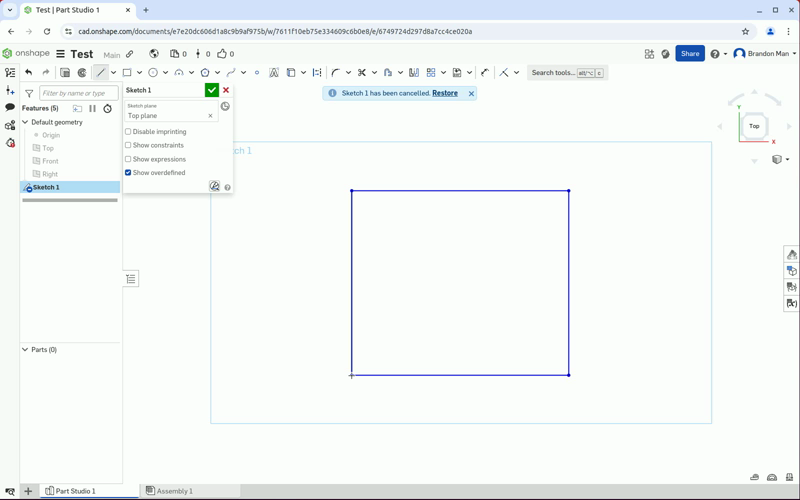
mouse_move(372, 354)
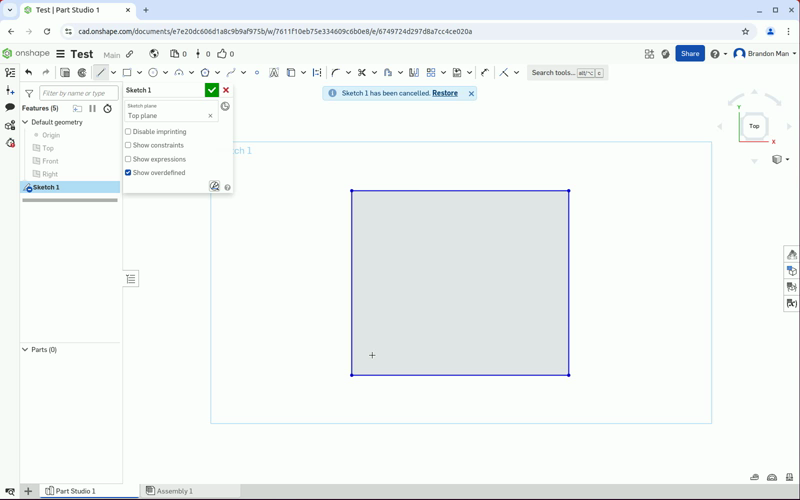
click(372, 354)
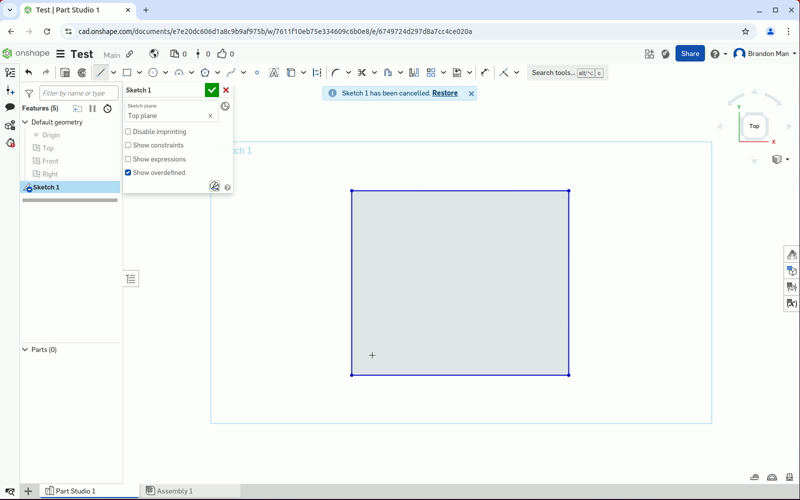
key_up(shift)
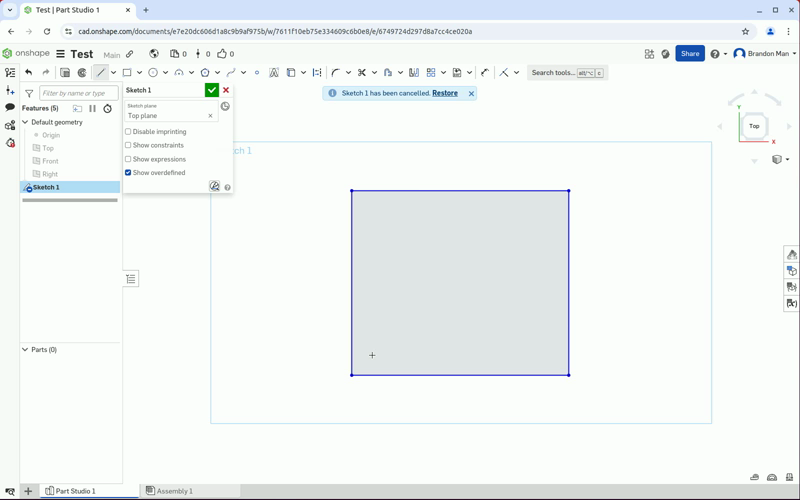
key_down(shift)
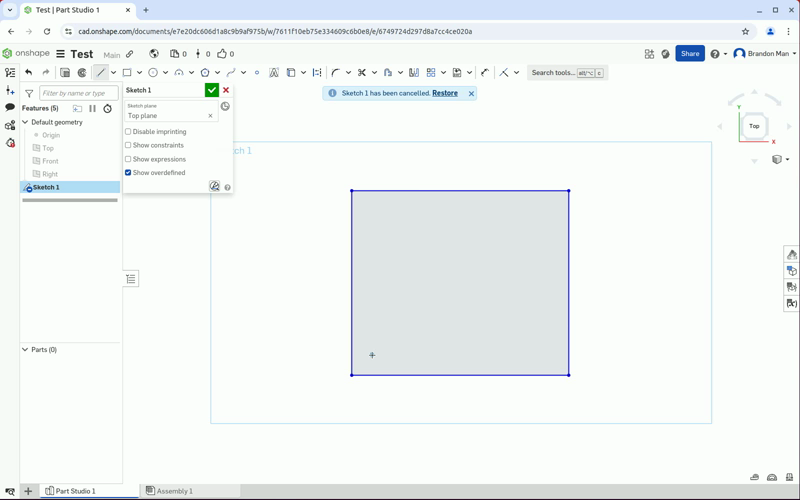
mouse_move(548, 354)
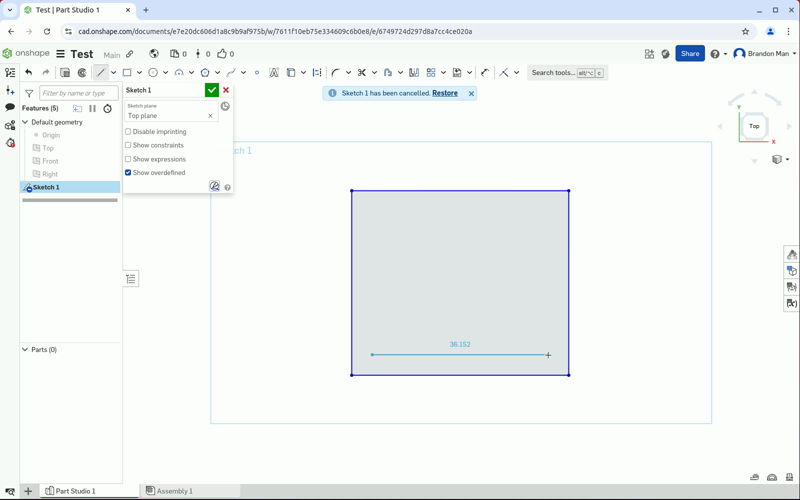
click(548, 354)
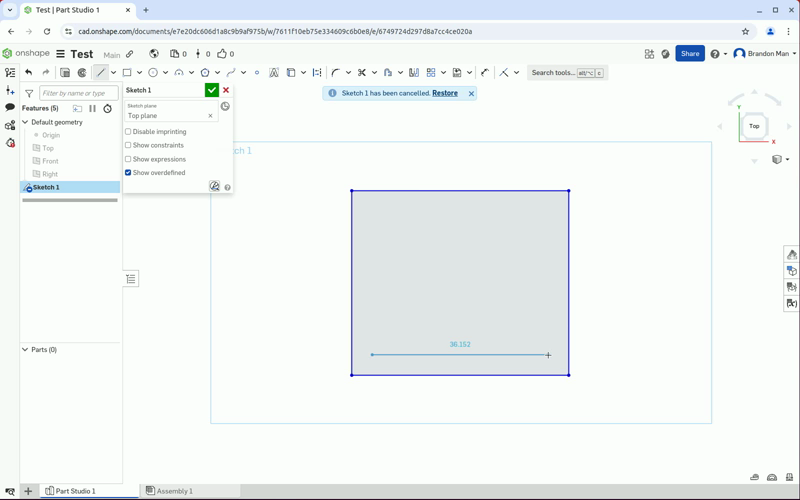
key_up(shift)
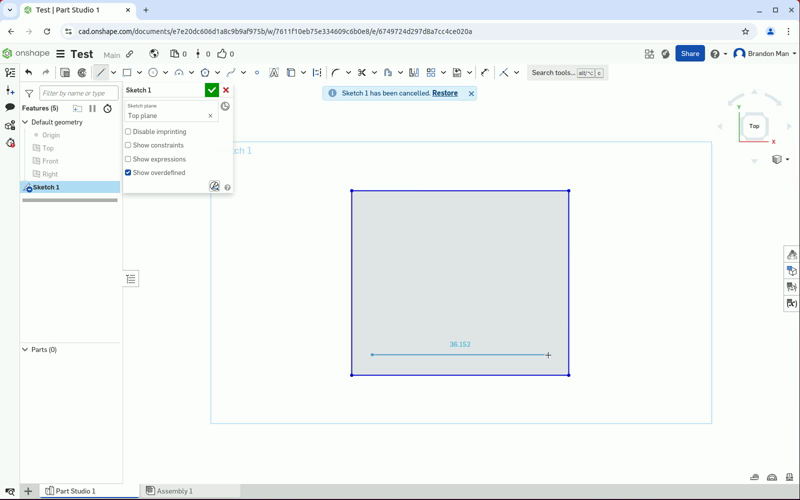
key_down(shift)
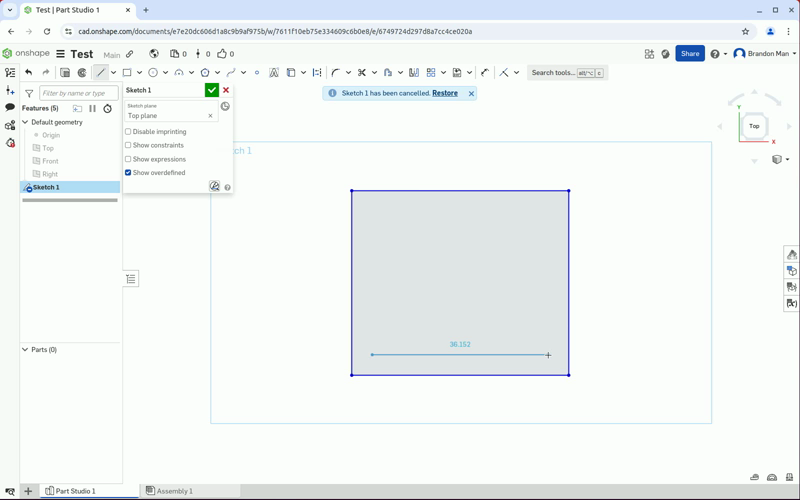
mouse_move(548, 211)
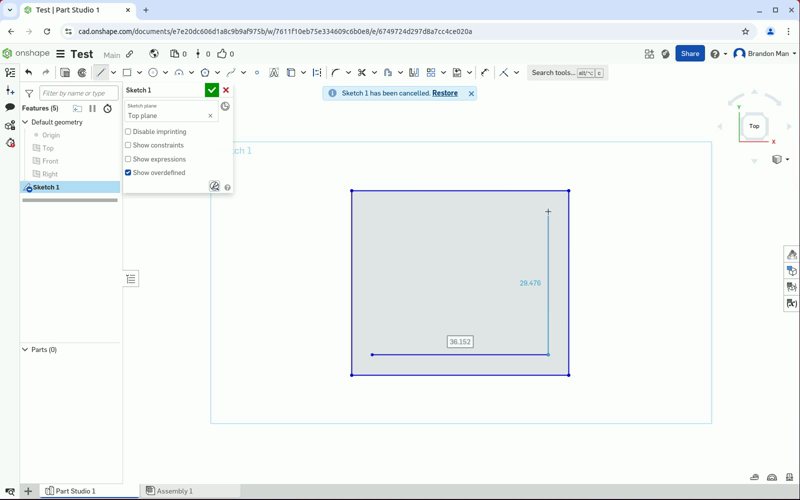
click(548, 211)
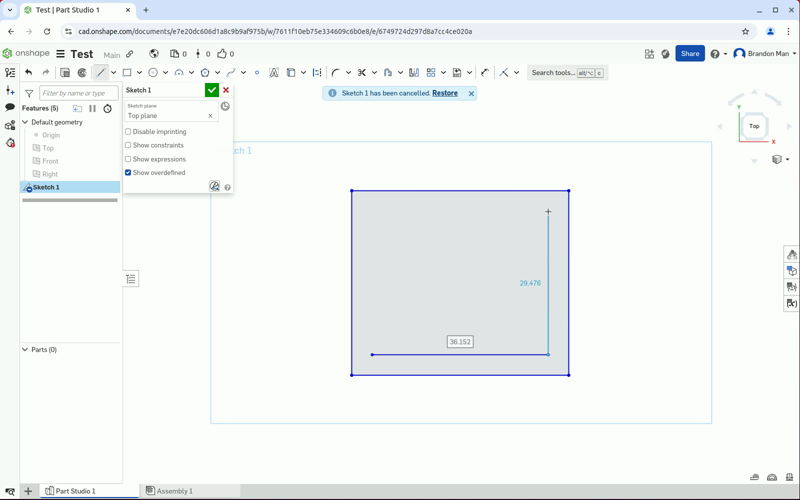
key_up(shift)
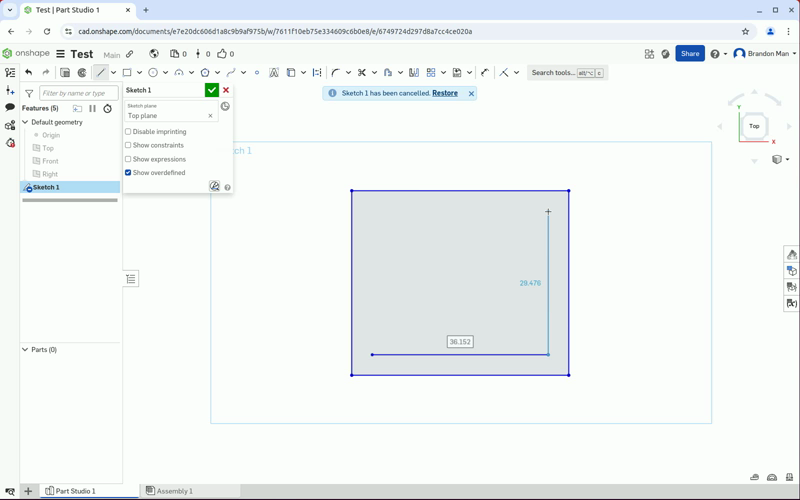
key_down(shift)
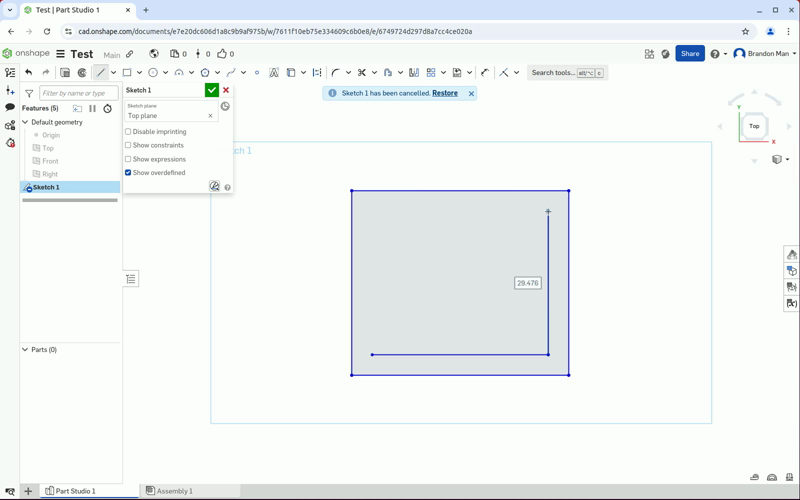
mouse_move(372, 211)
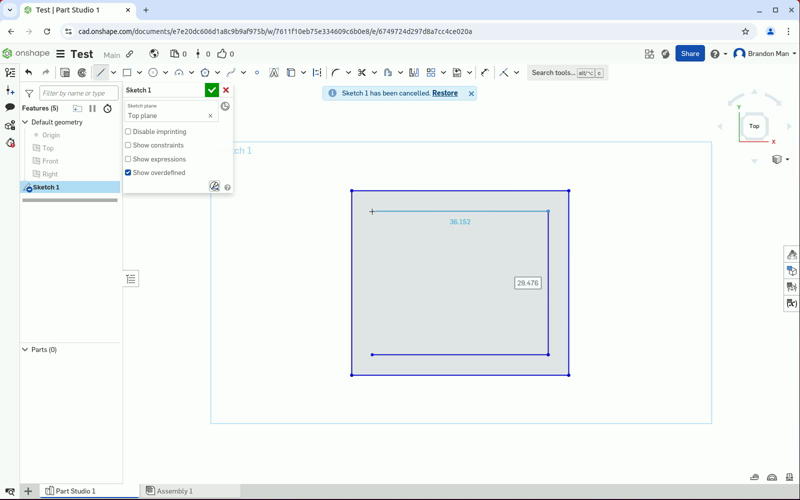
click(372, 211)
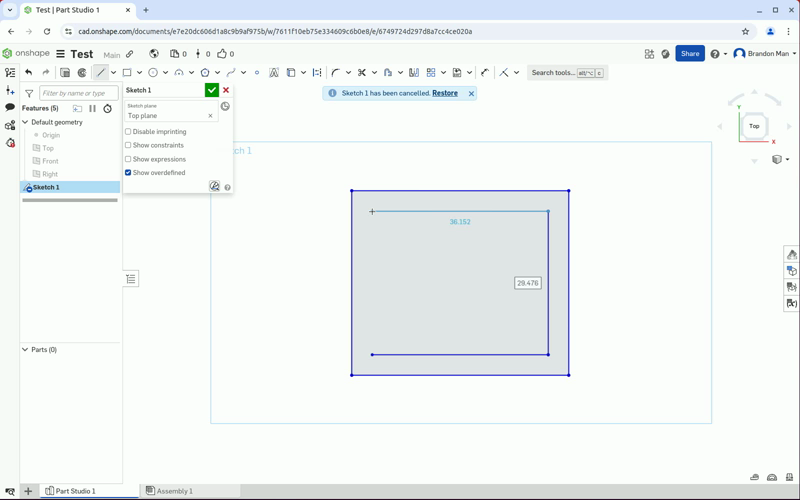
key_up(shift)
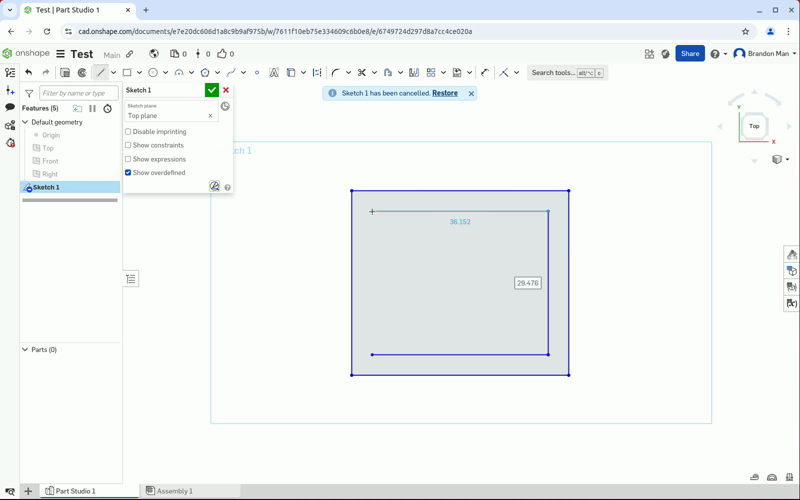
key_down(shift)
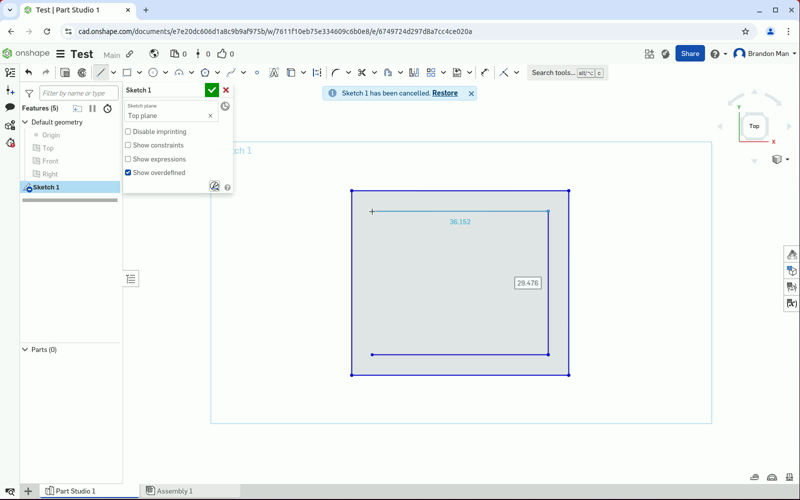
mouse_move(372, 354)
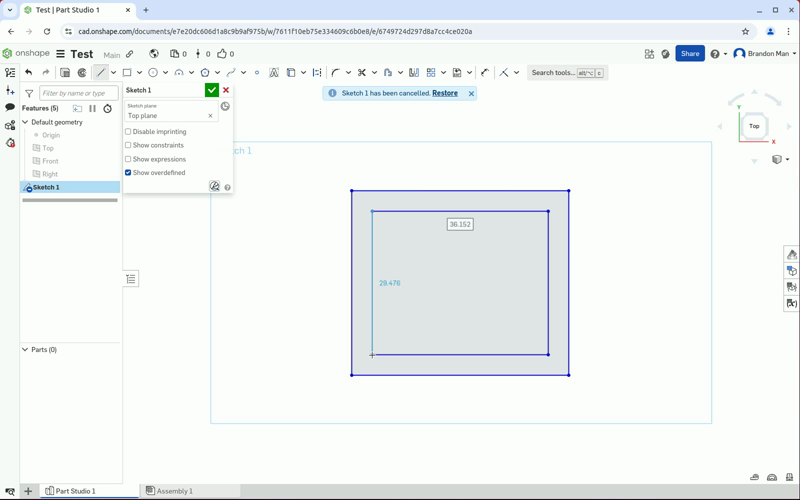
key_up(shift)
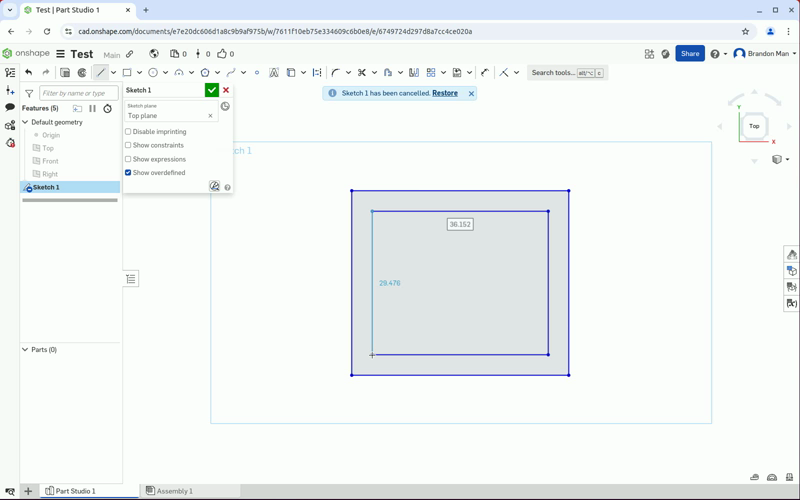
click(372, 354)
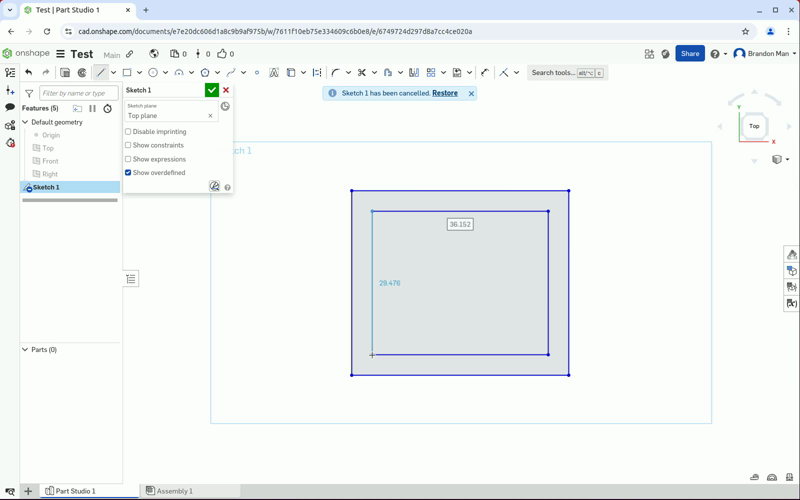
key(esc)
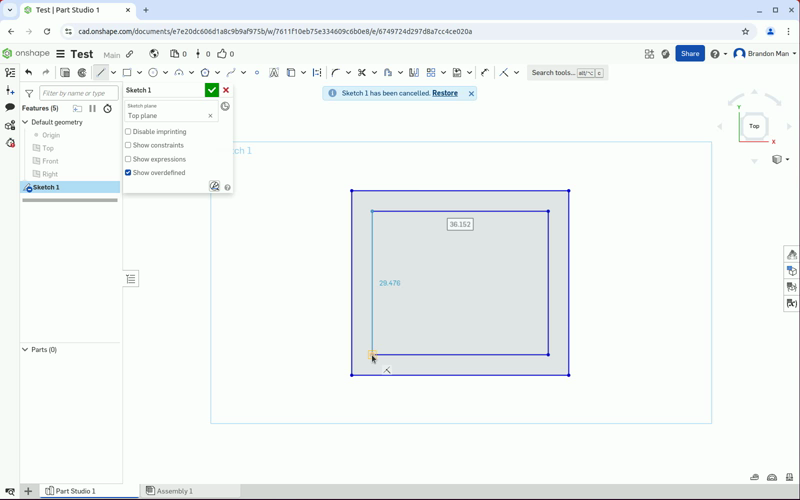
mouse_move(475, 365)
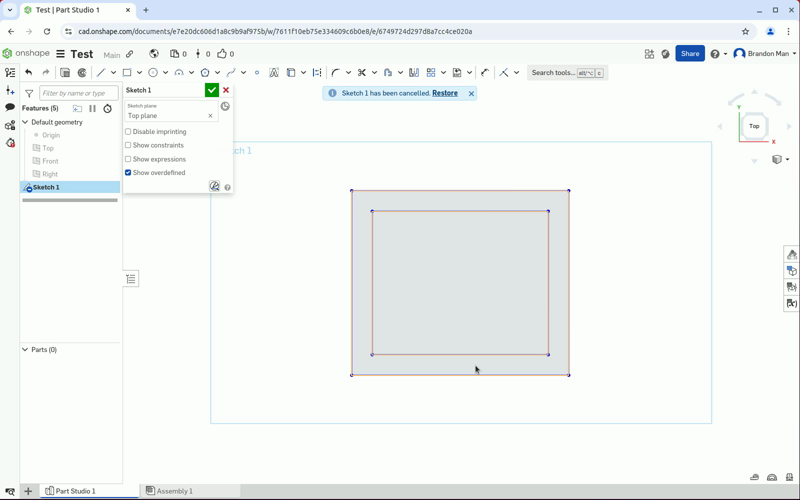
click(475, 365)
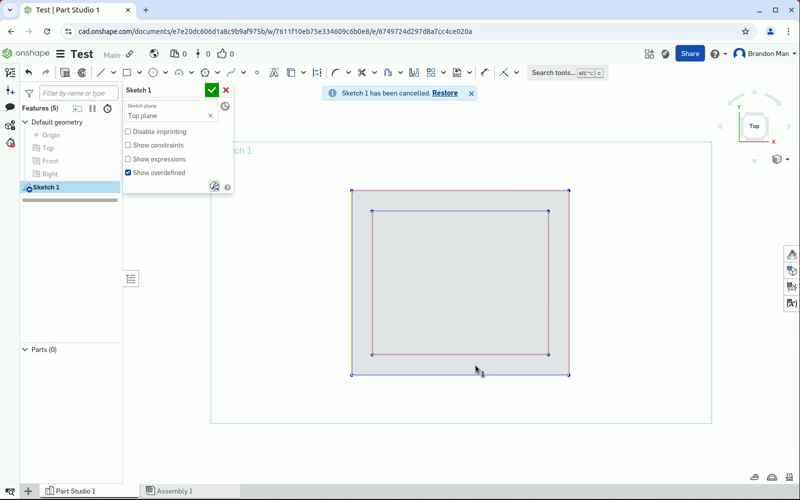
mouse_move(73, 352)
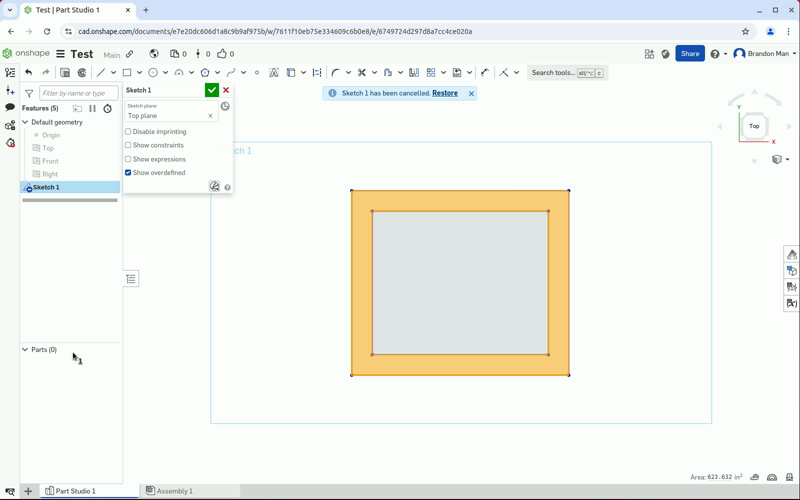
key(shift+y)
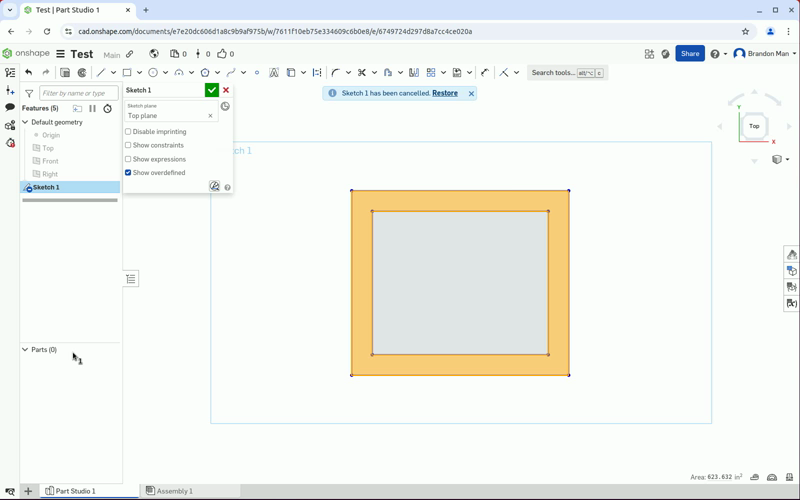
key(shift+e)
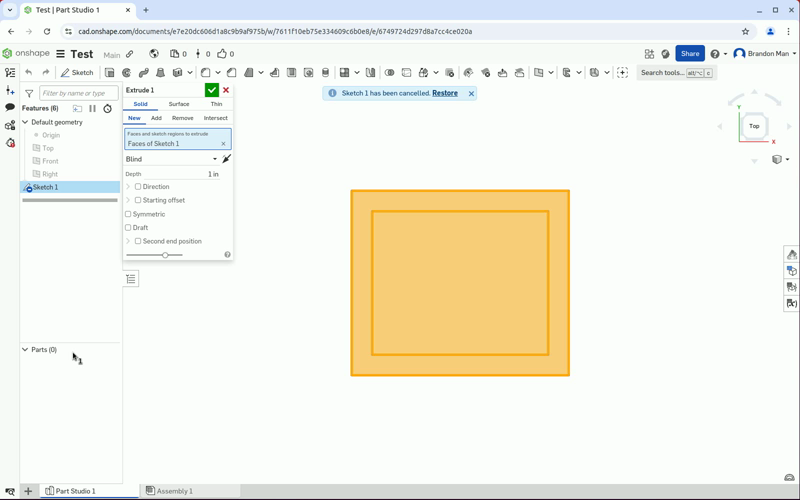
mouse_move(143, 106)
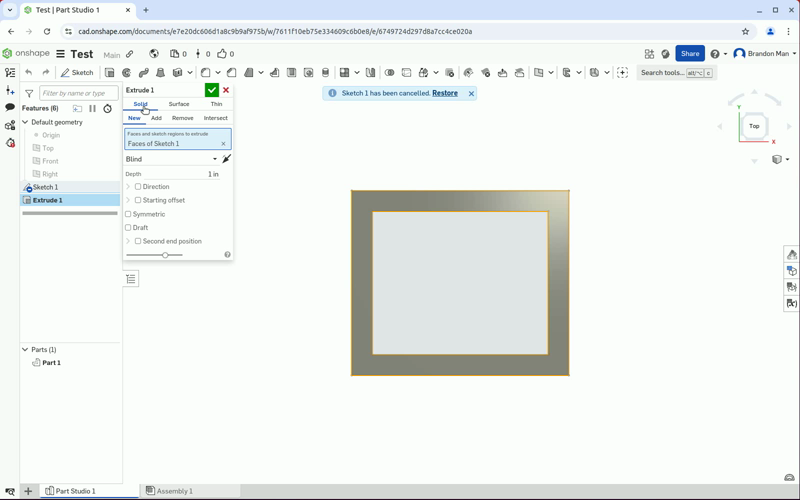
click(143, 106)
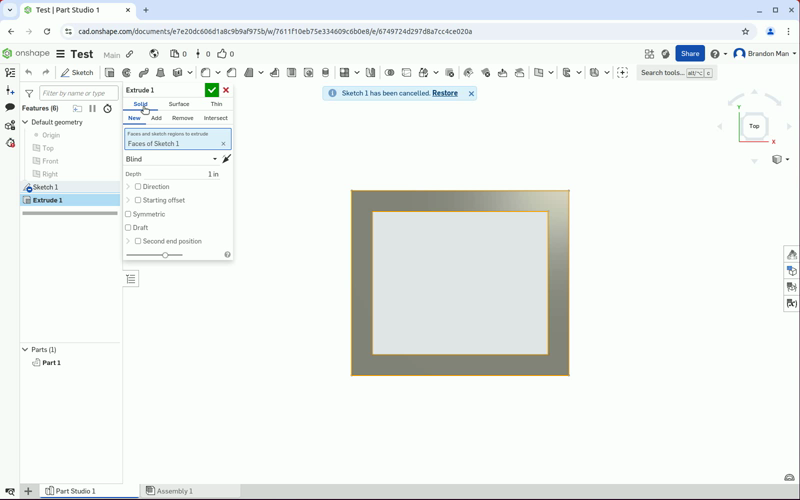
mouse_move(137, 120)
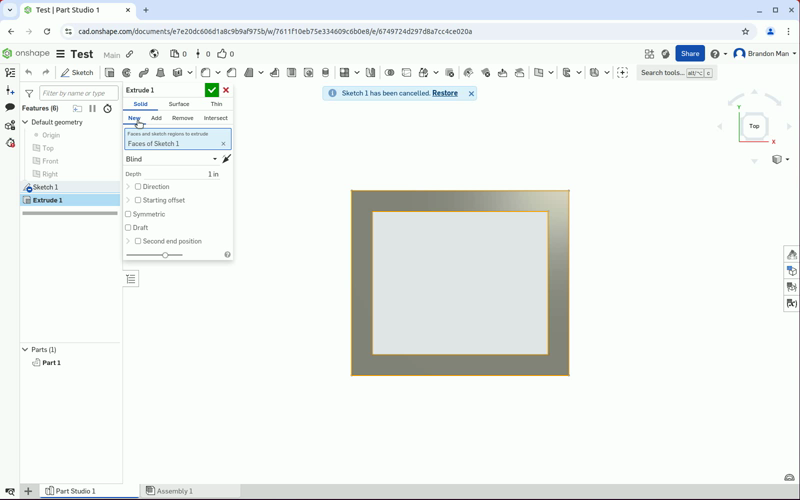
click(137, 120)
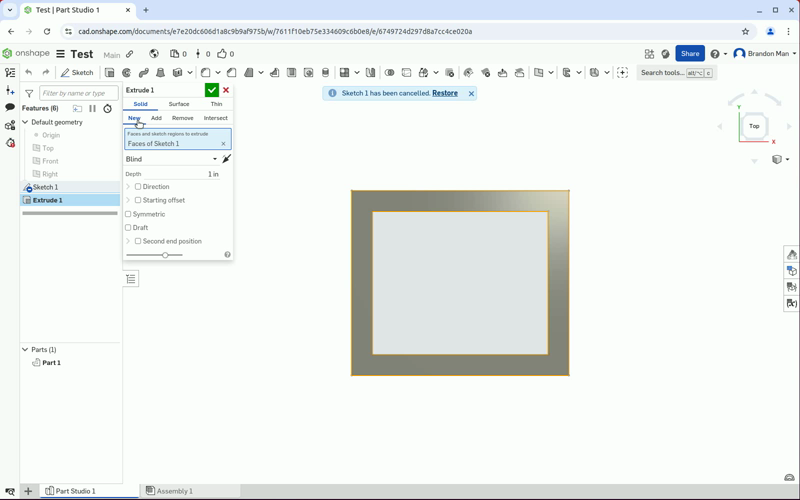
key(tab, 4)
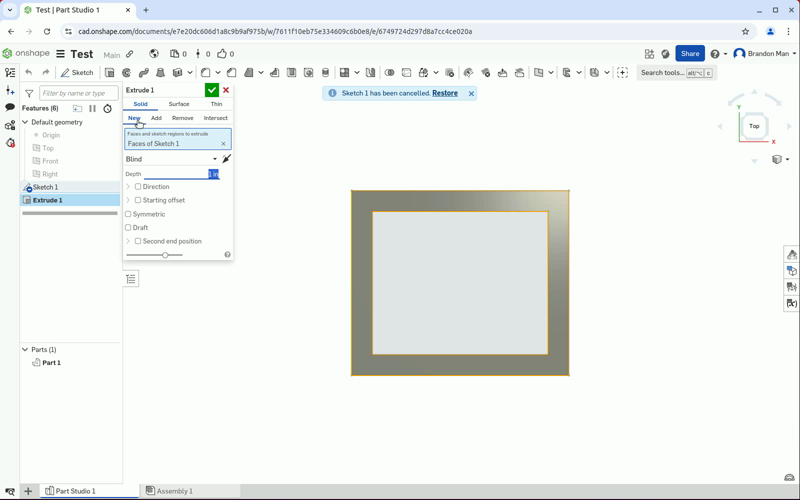
text(0.241)
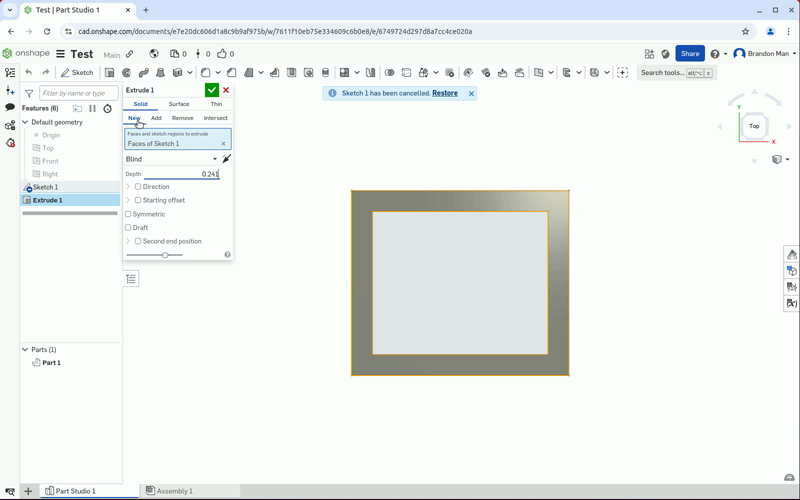
key(enter)
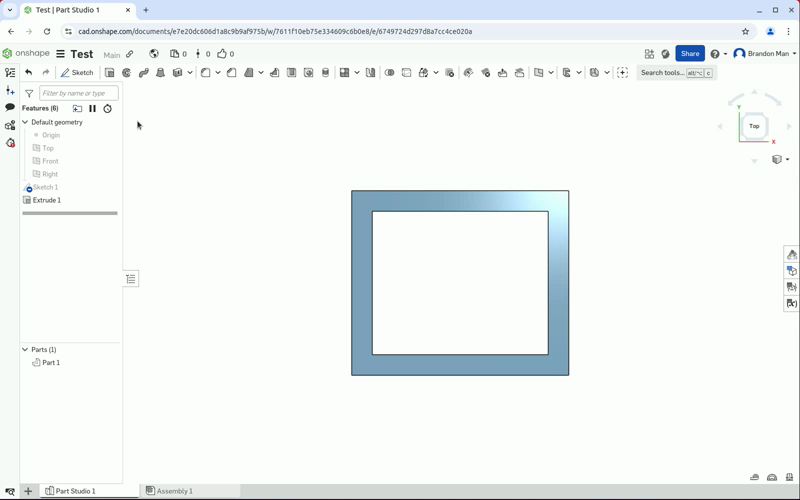
key(shift+h)
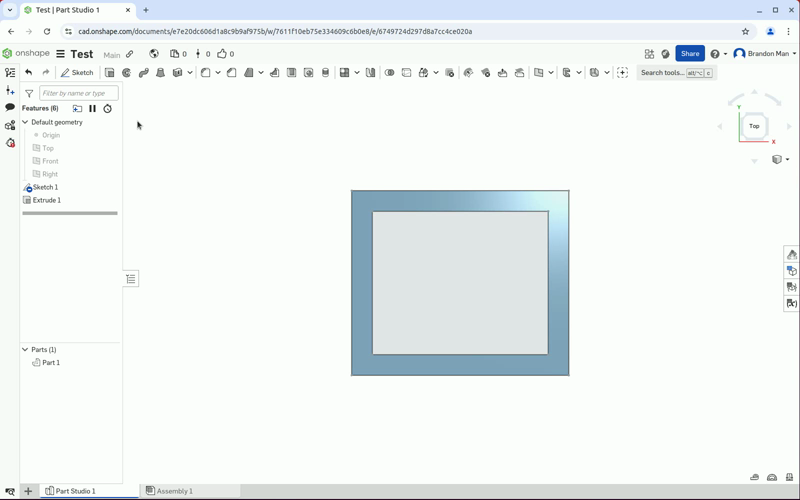
key(shift+h)
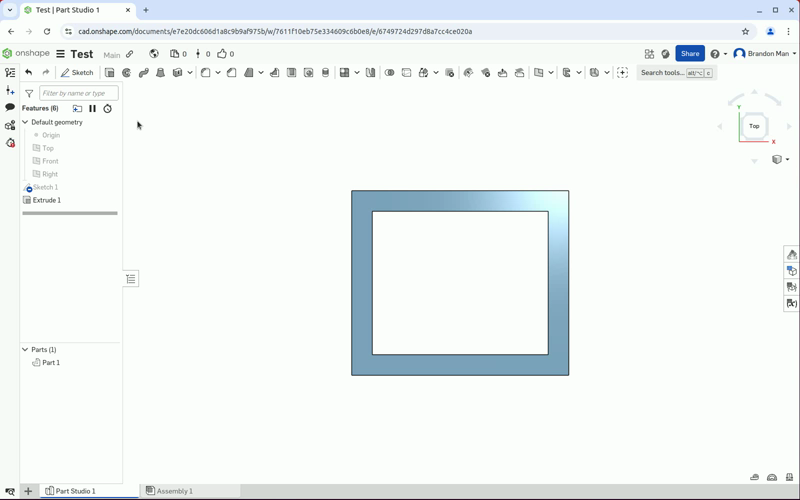
mouse_move(73, 189)
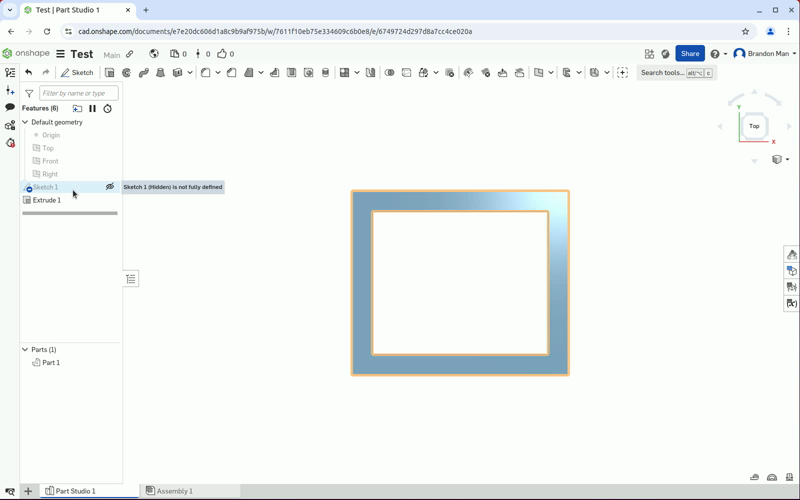
click(73, 189)
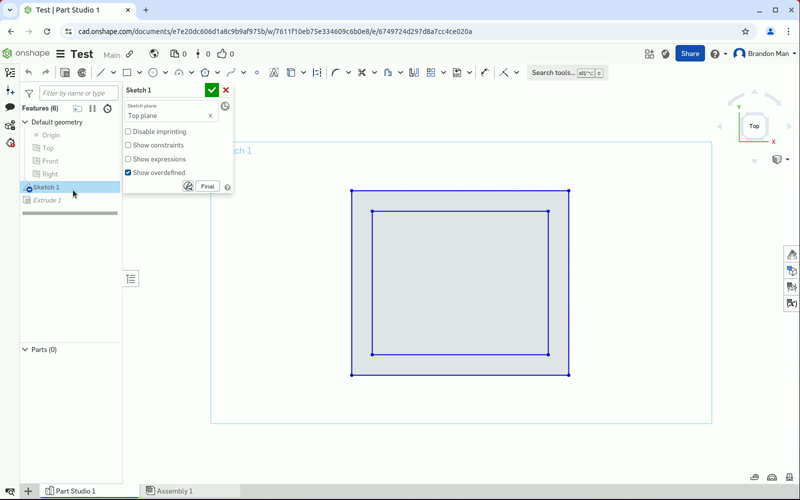
mouse_move(229, 92)
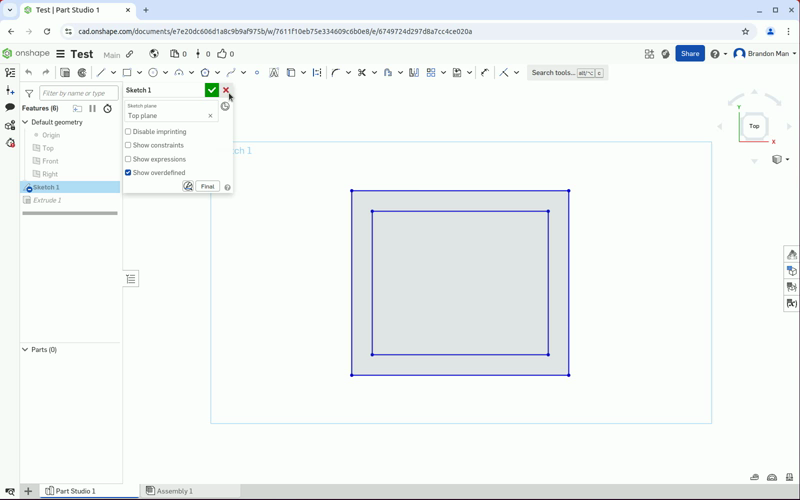
click(229, 92)
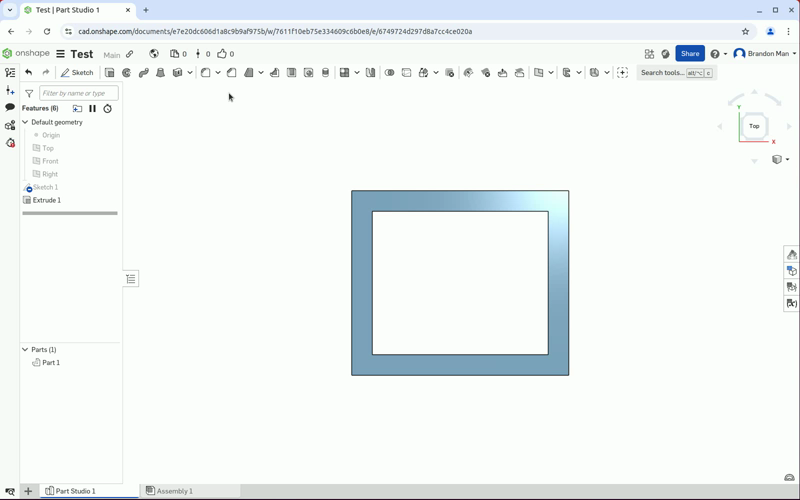
mouse_move(73, 352)
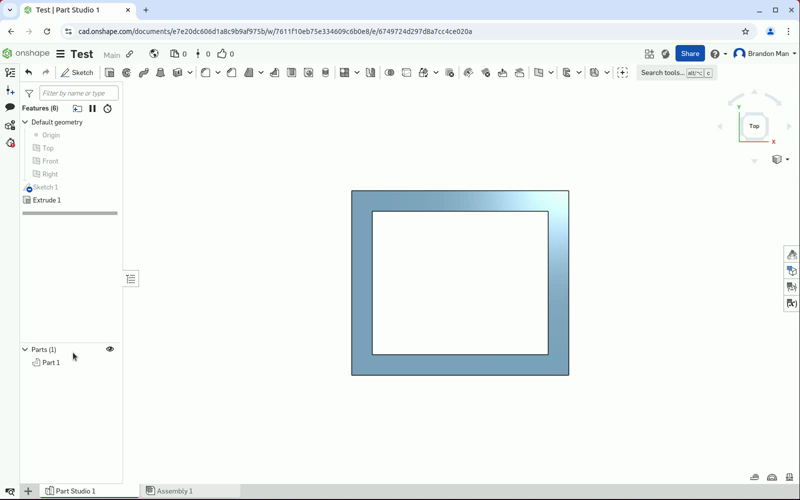
key(y)
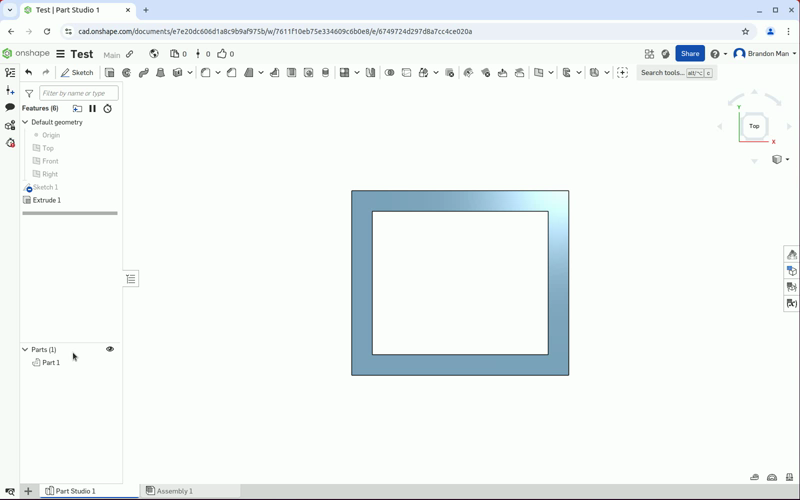
key(shift+p)
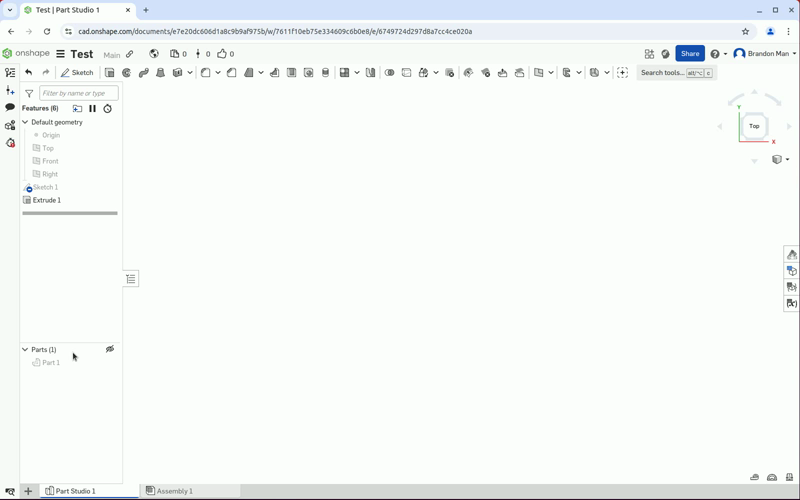
key(space)
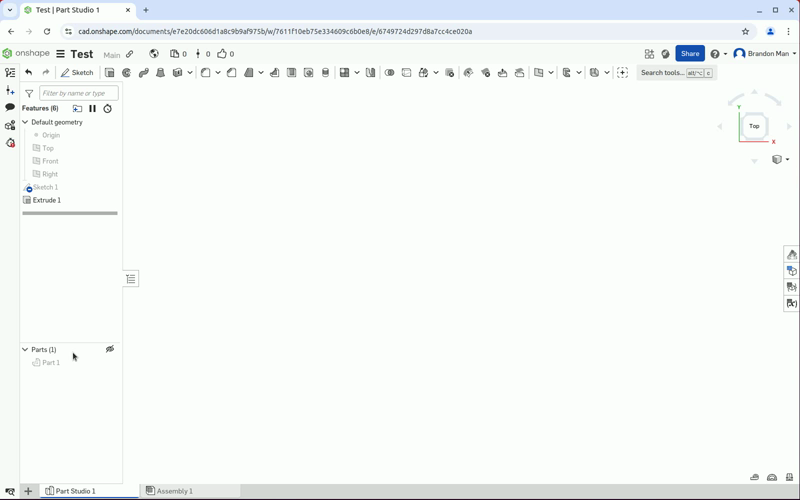
key_down(shift)
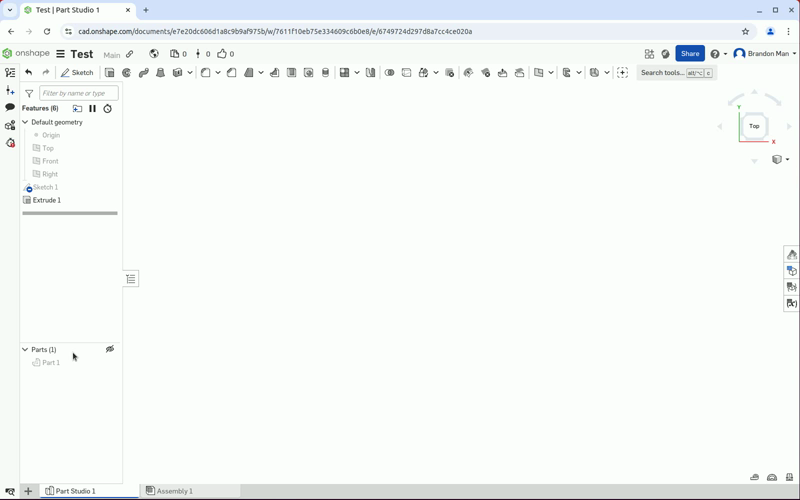
key(up)
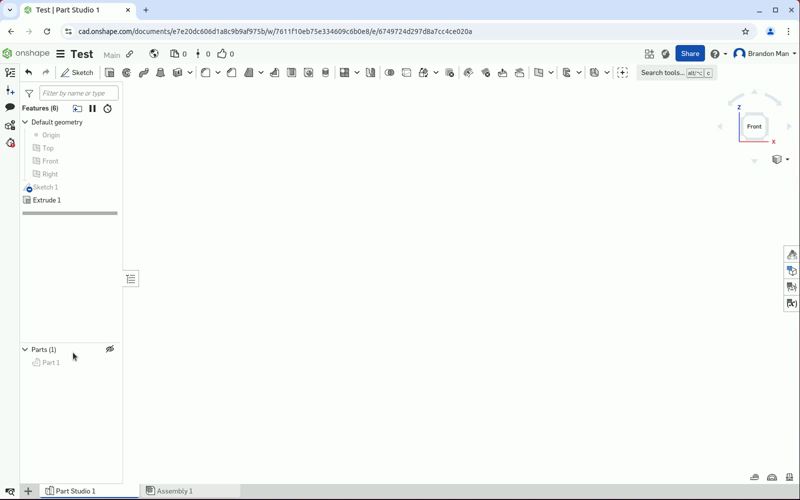
key_up(shift)
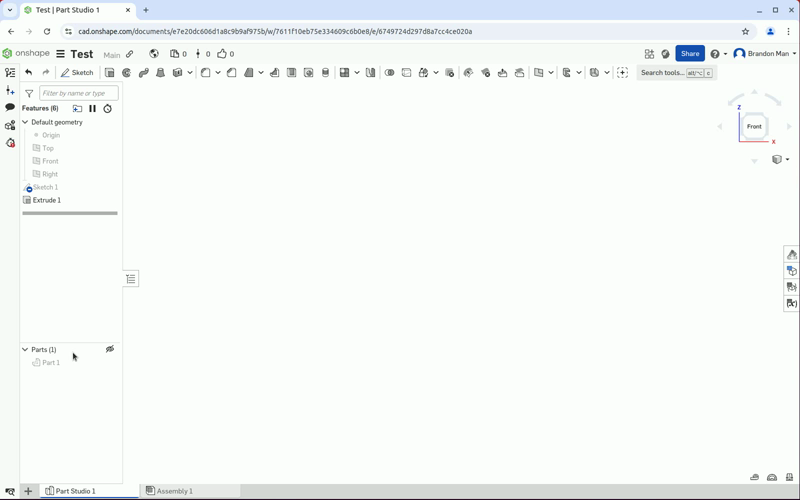
mouse_move(73, 352)
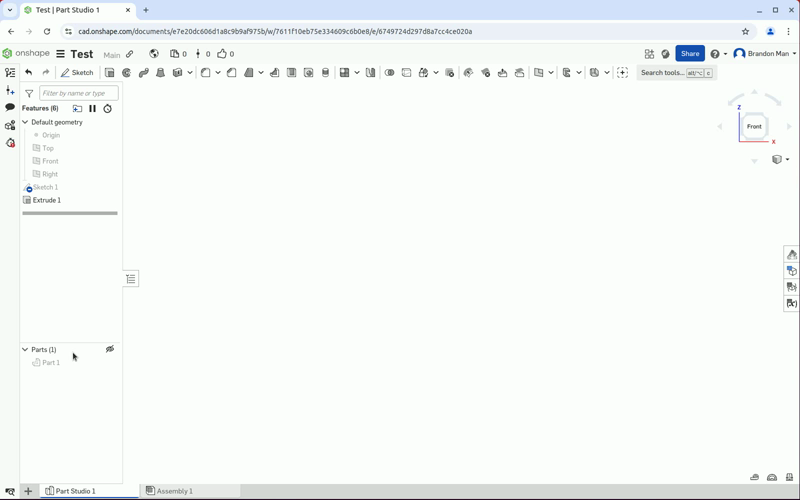
key(shift+y)
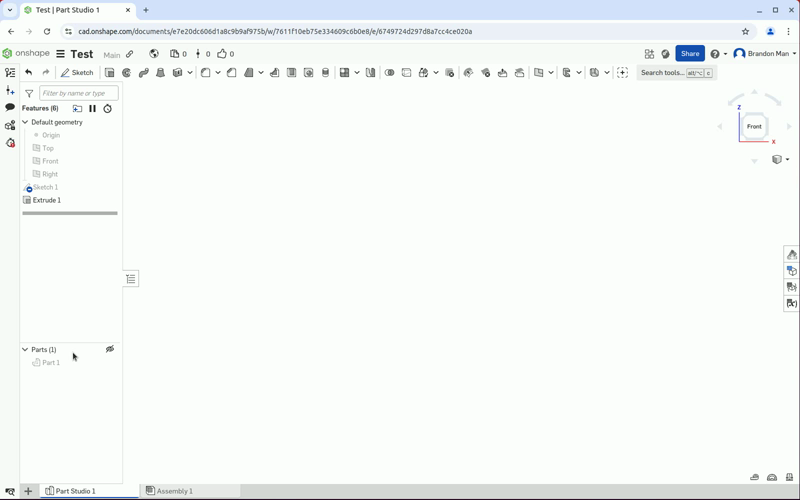
key(shift+s)
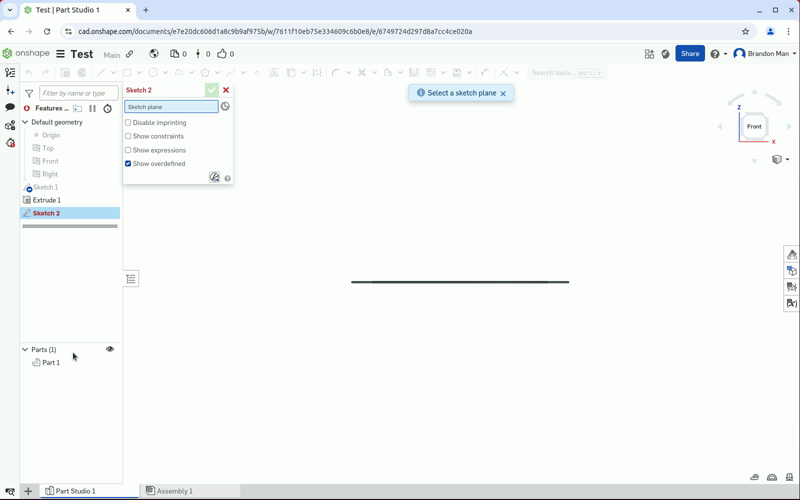
mouse_move(73, 163)
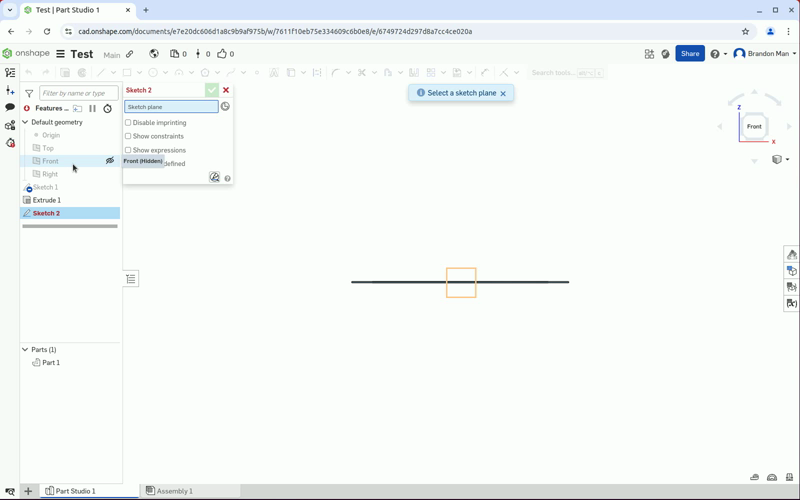
click(73, 163)
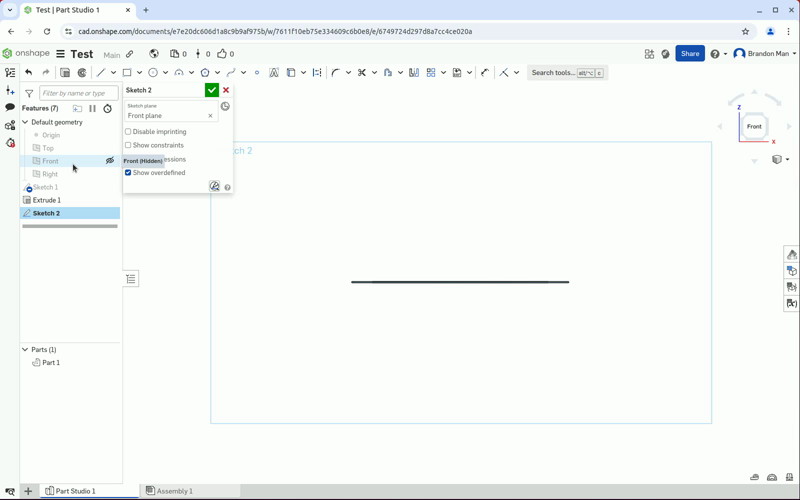
mouse_move(73, 352)
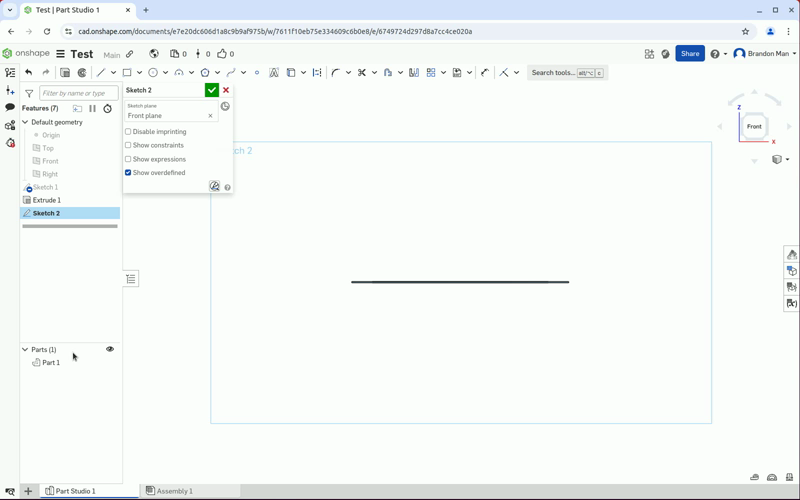
key(y)
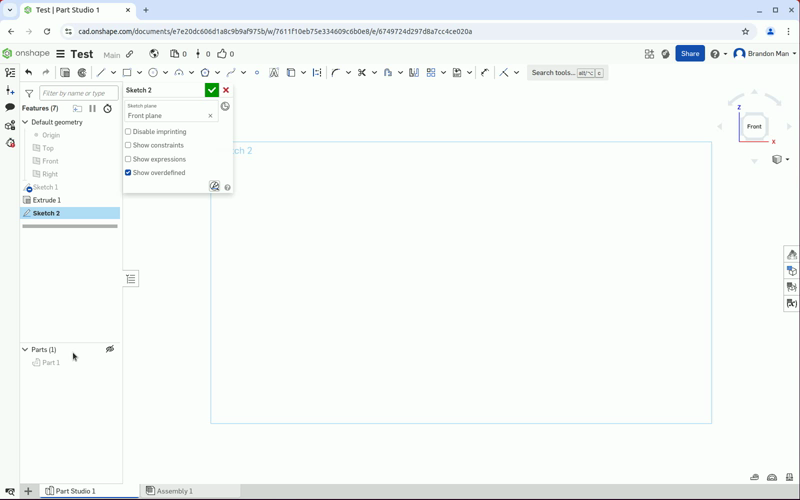
key(l)
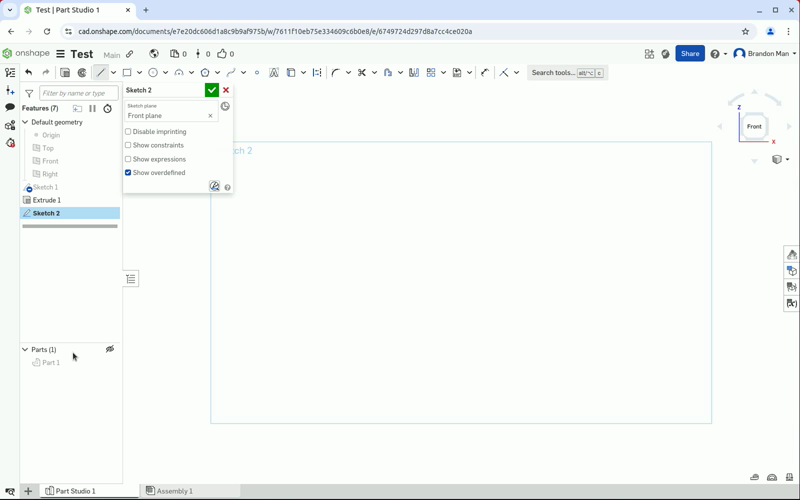
key_down(shift)
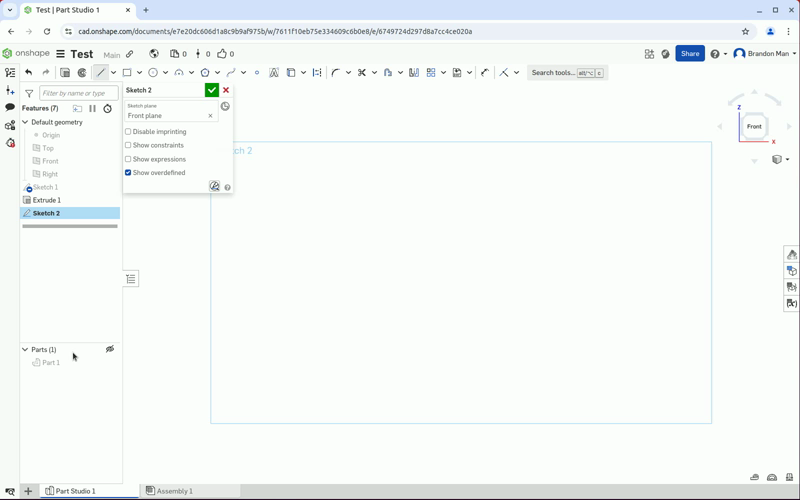
mouse_move(351, 274)
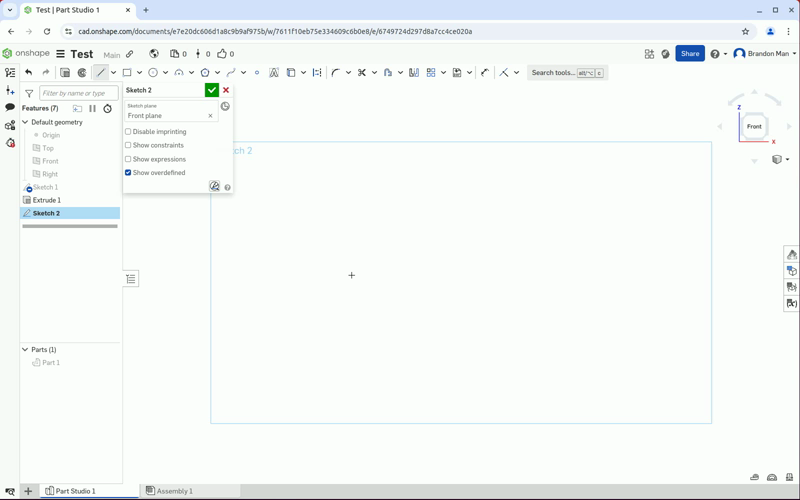
click(351, 274)
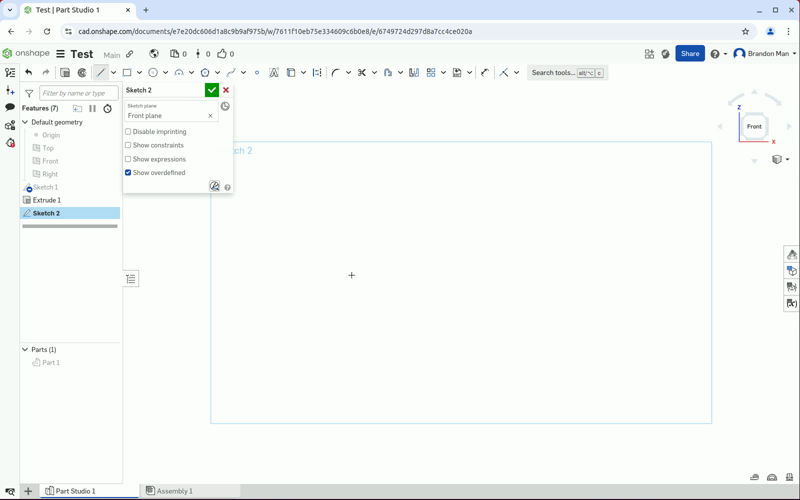
key_up(shift)
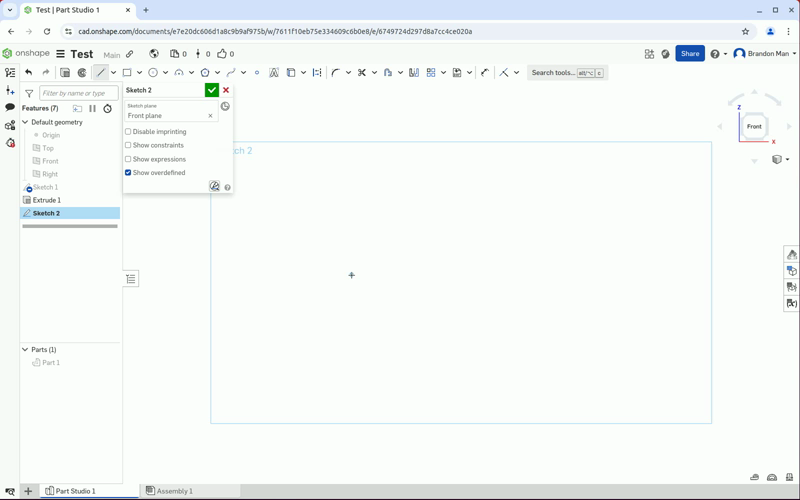
key_down(shift)
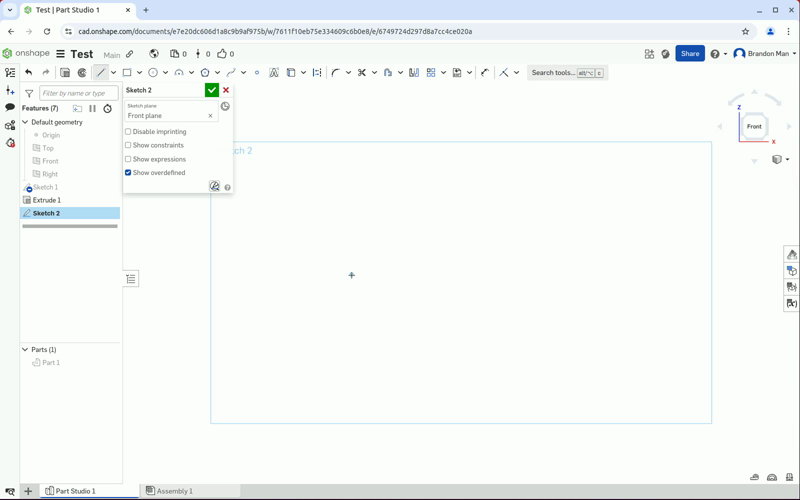
mouse_move(568, 274)
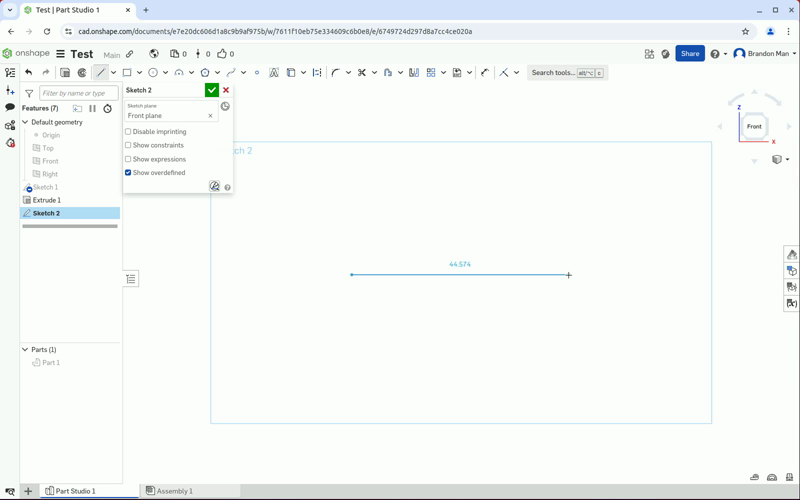
click(568, 274)
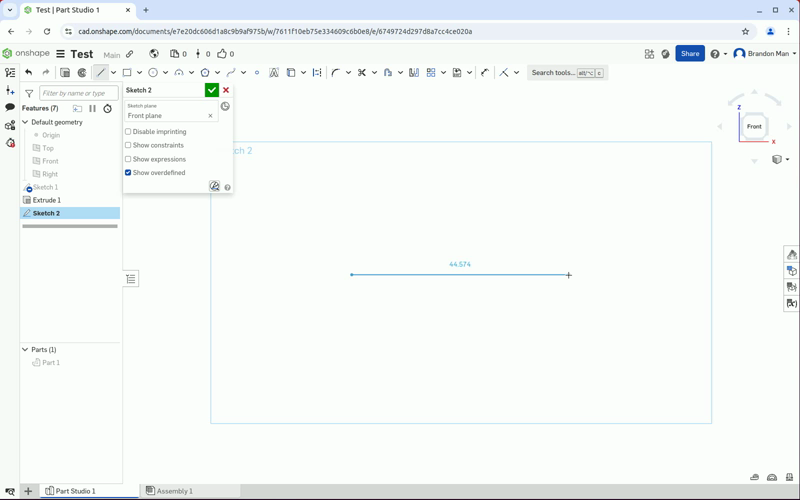
key_up(shift)
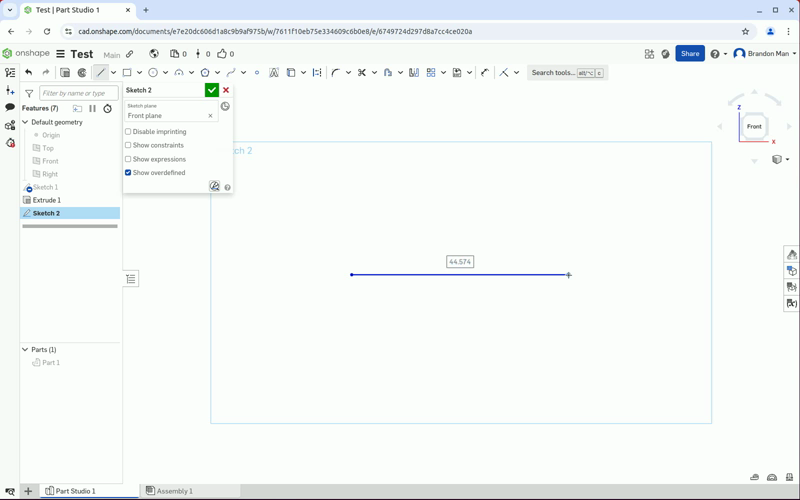
key_down(shift)
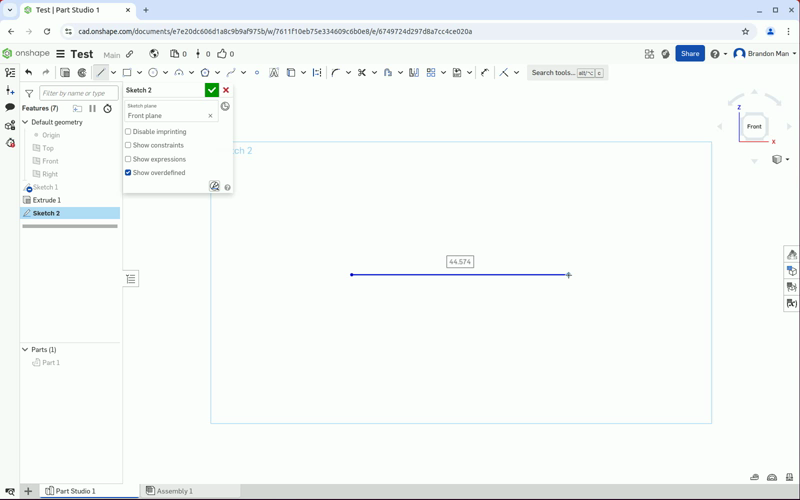
mouse_move(568, 169)
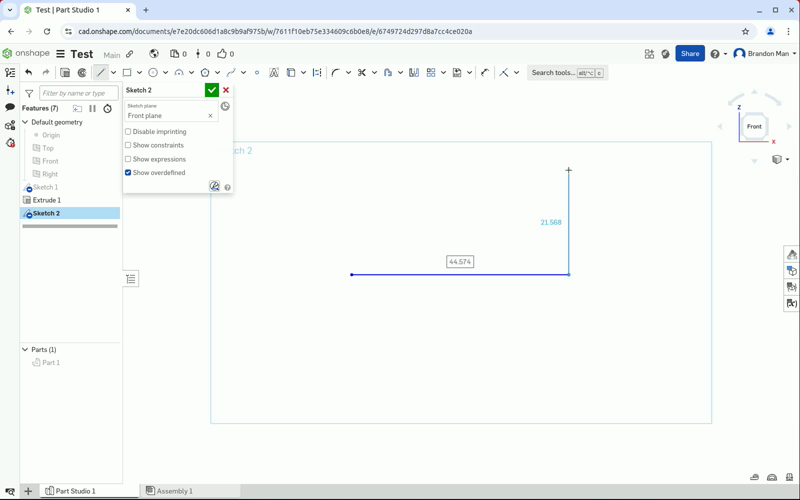
click(568, 169)
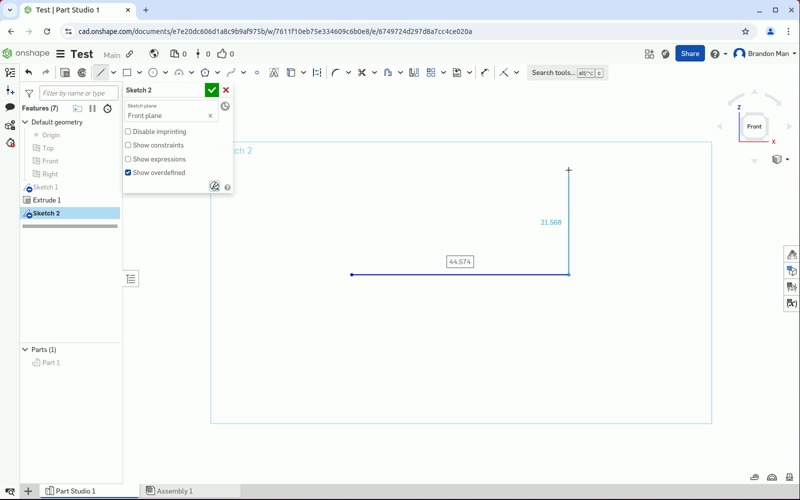
key_up(shift)
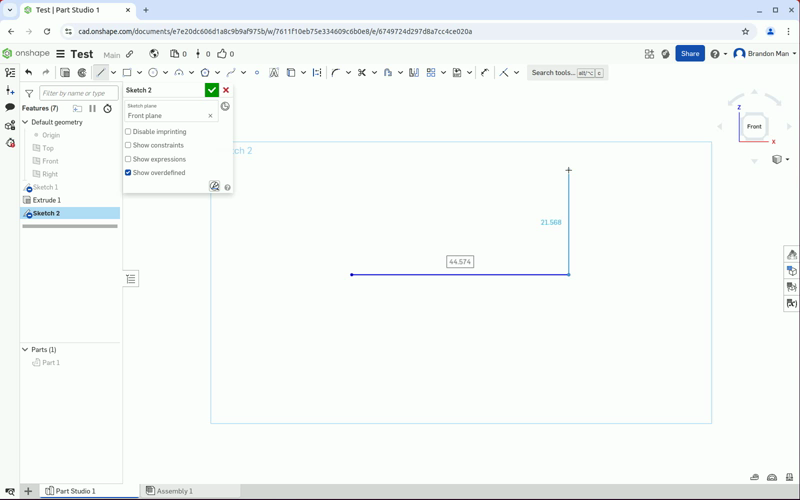
key_down(shift)
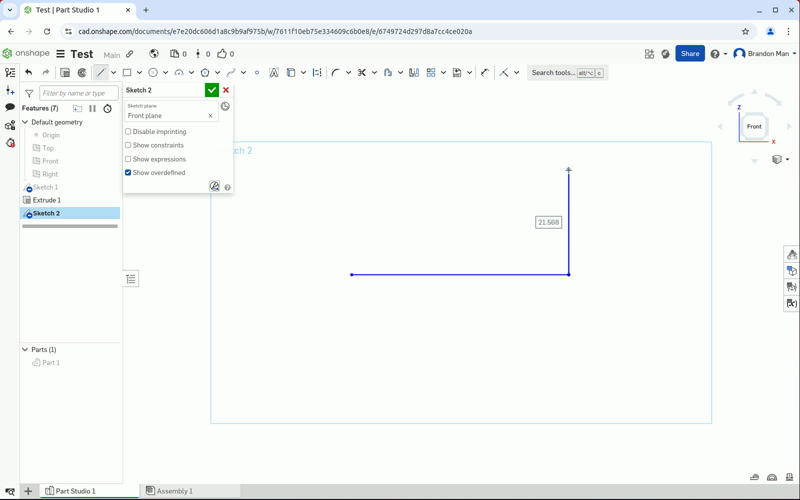
mouse_move(351, 169)
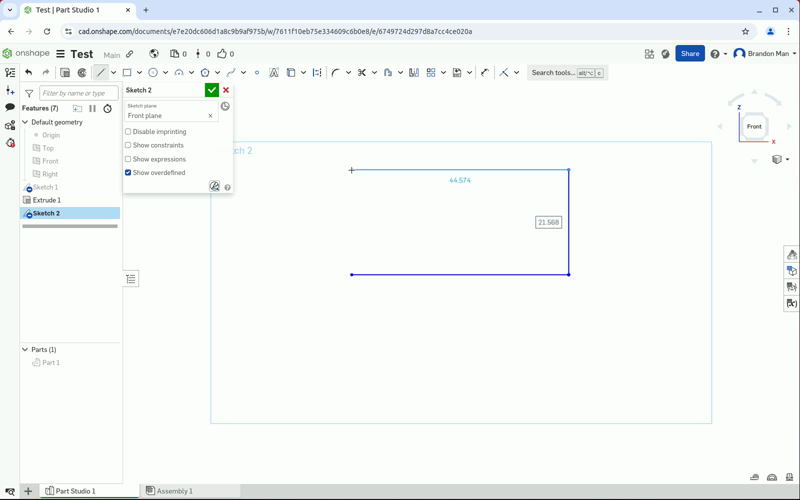
click(351, 169)
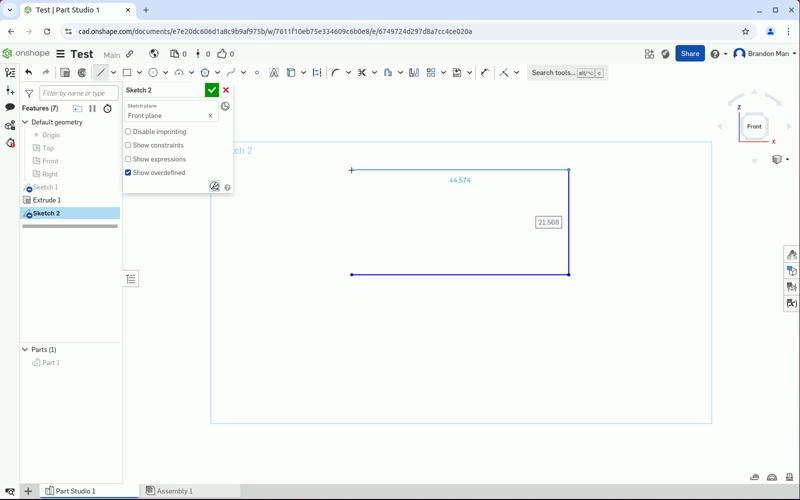
key_up(shift)
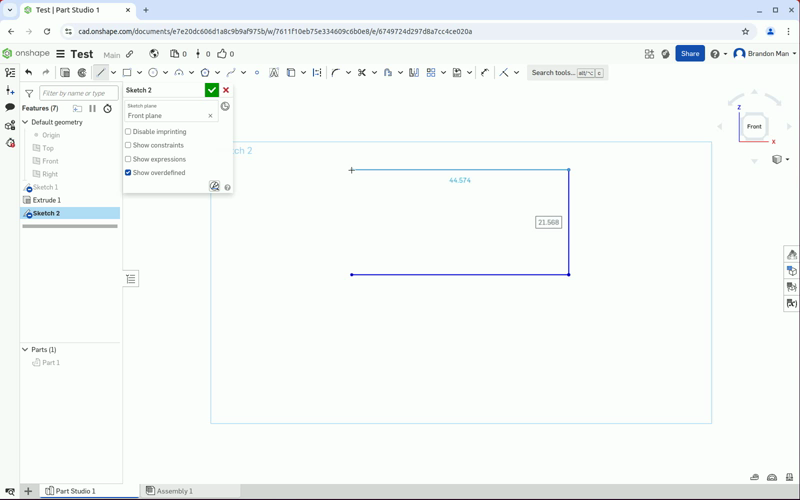
key_down(shift)
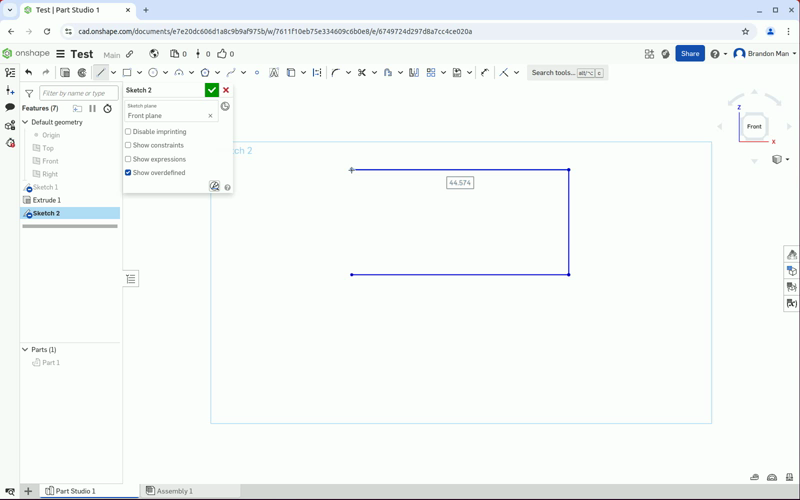
mouse_move(351, 274)
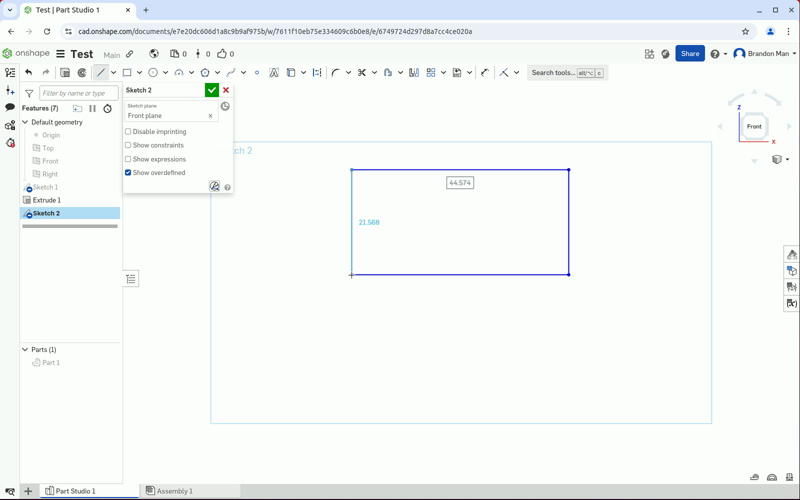
key_up(shift)
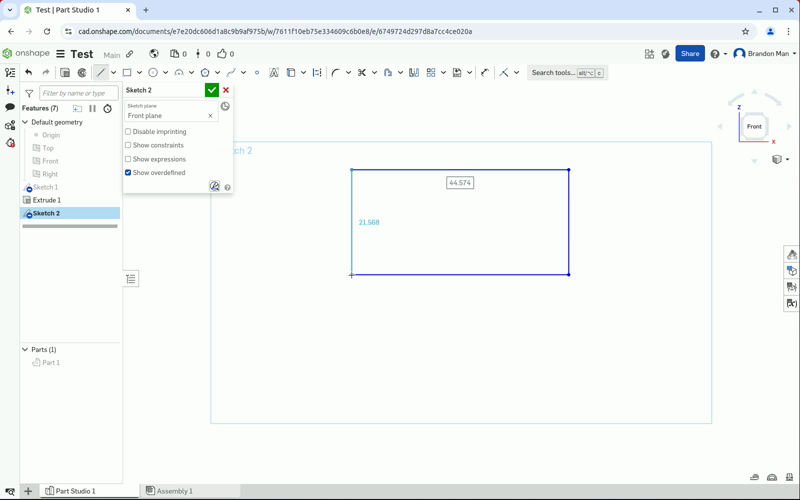
click(351, 274)
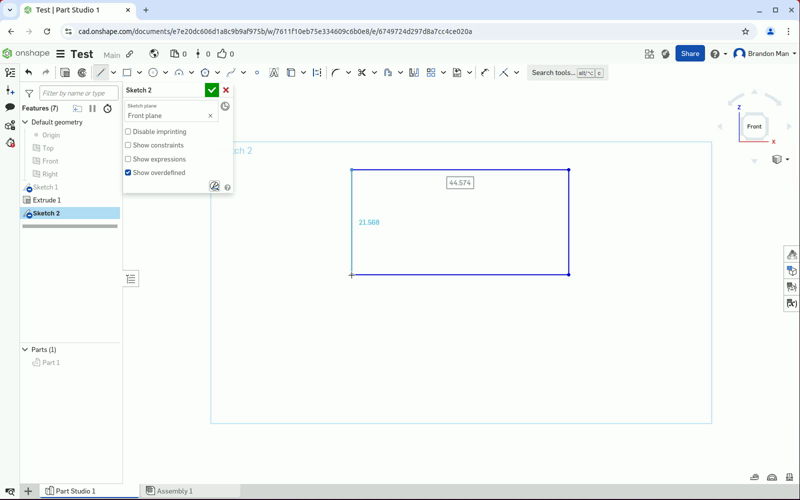
key(esc)
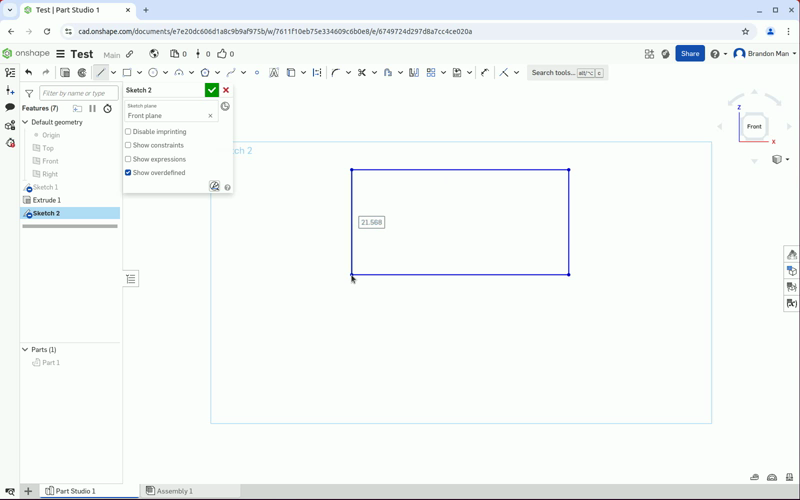
mouse_move(442, 216)
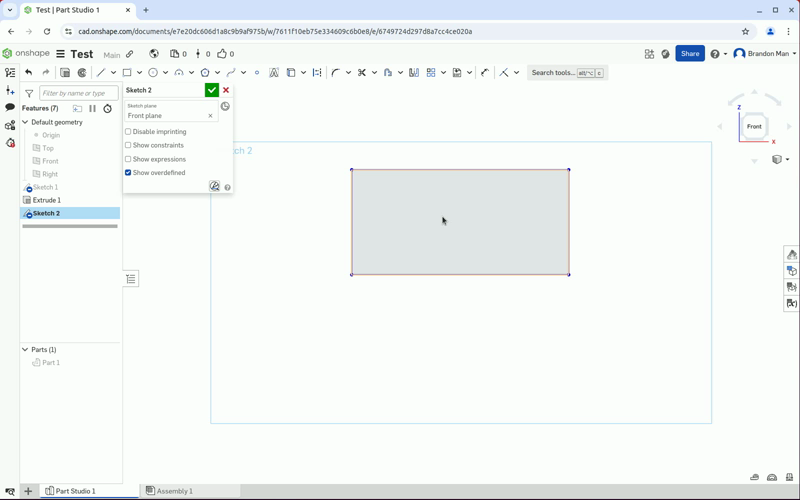
click(442, 216)
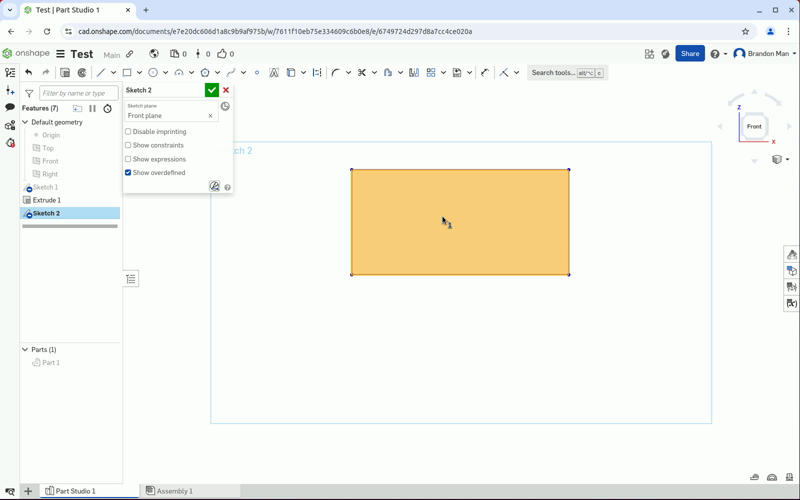
mouse_move(73, 352)
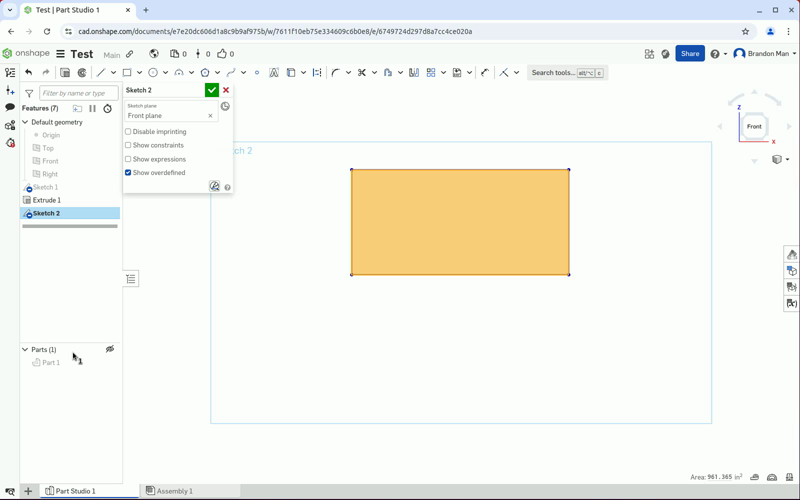
key(shift+y)
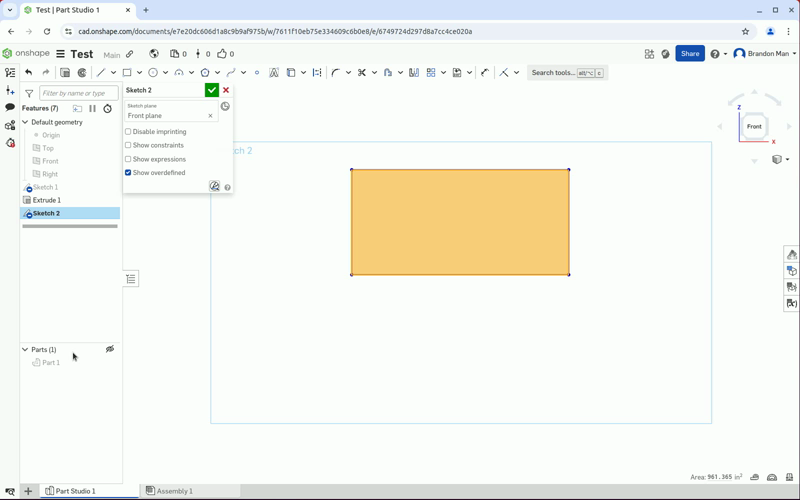
key(shift+e)
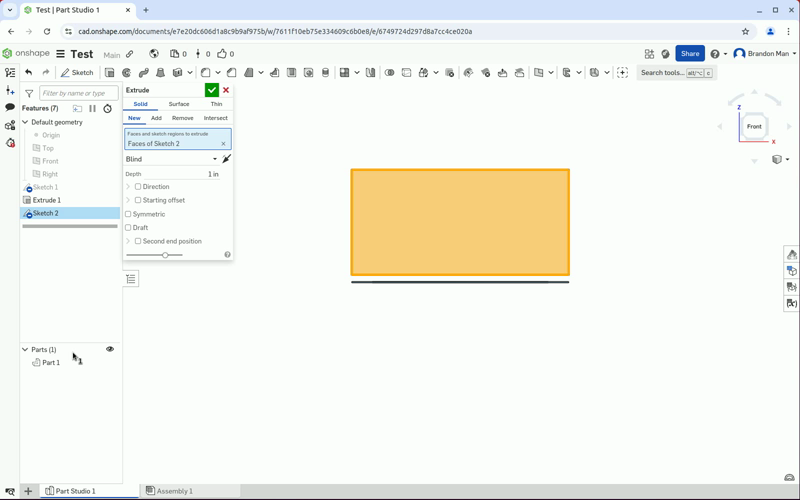
mouse_move(143, 106)
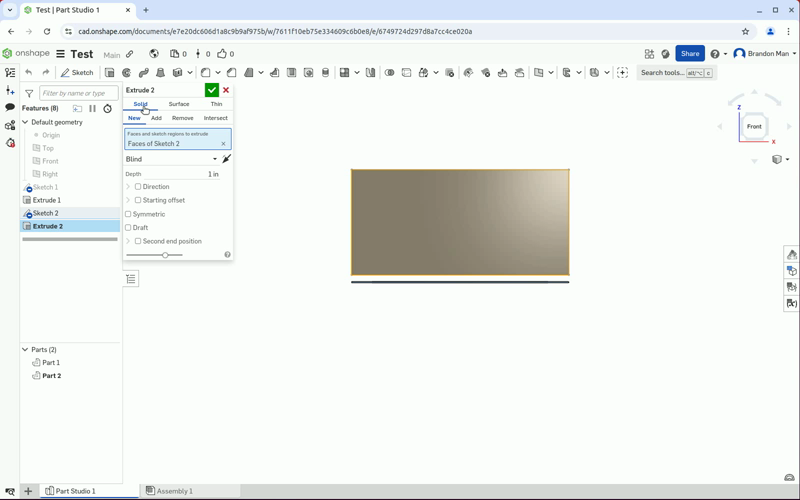
click(143, 106)
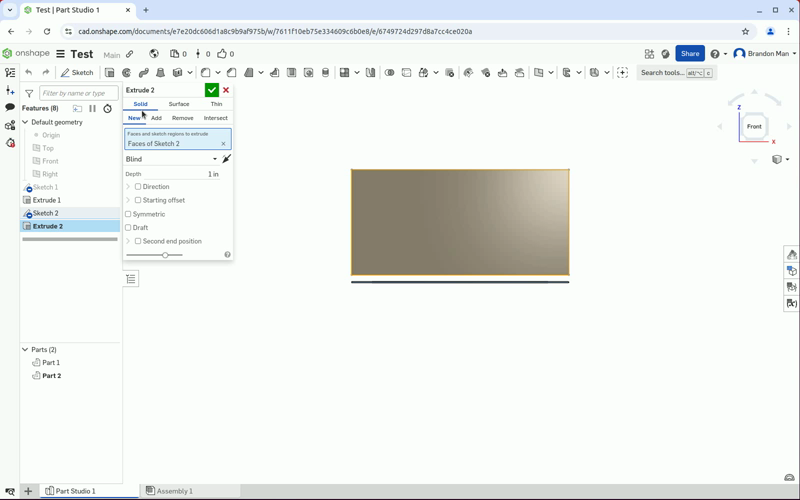
mouse_move(137, 120)
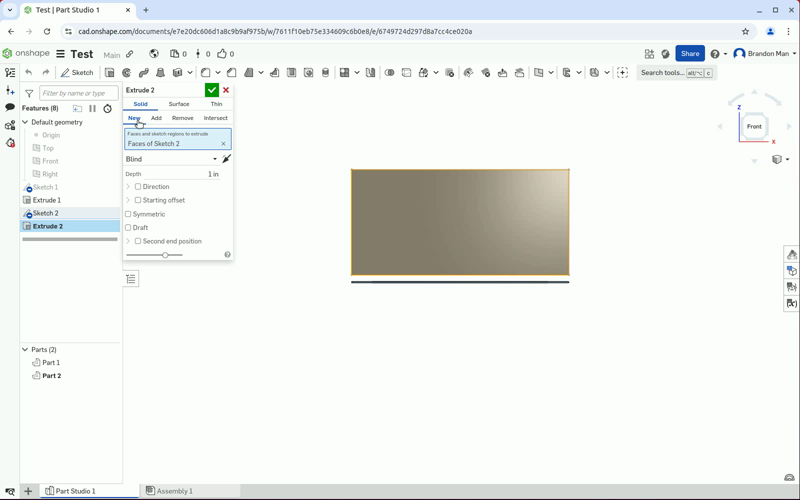
click(137, 120)
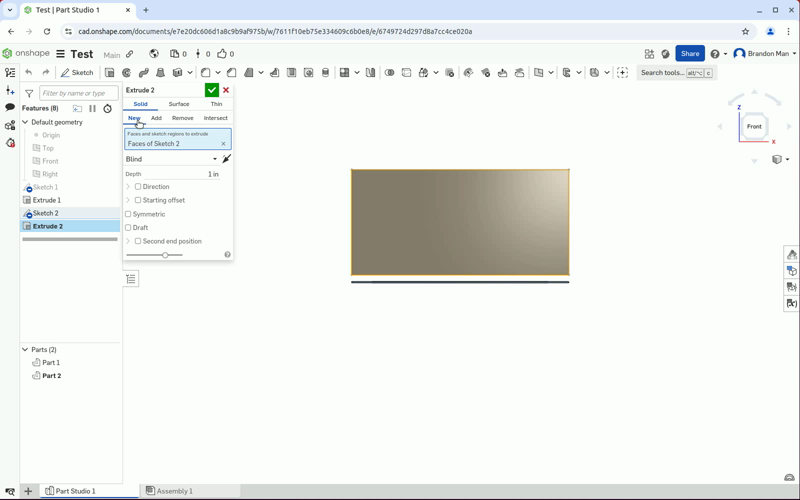
key(tab, 4)
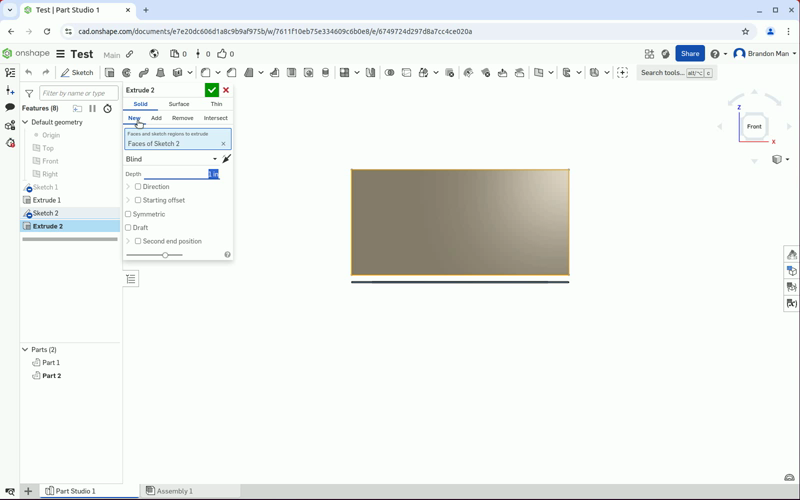
text(-0.241)
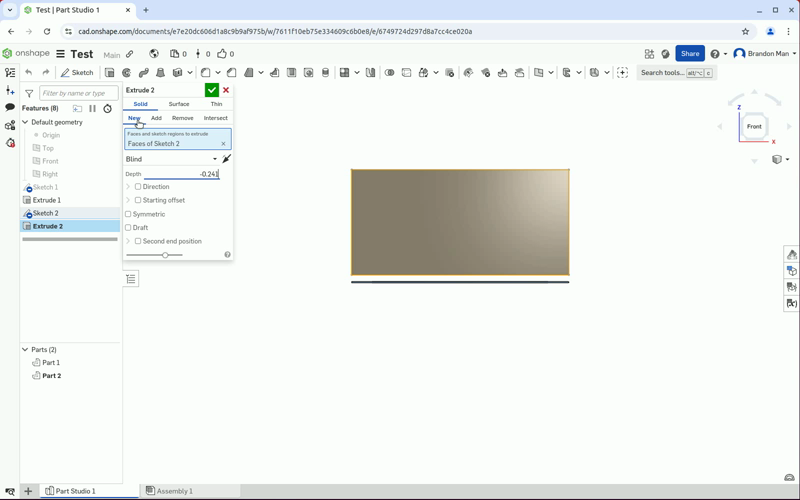
key(enter)
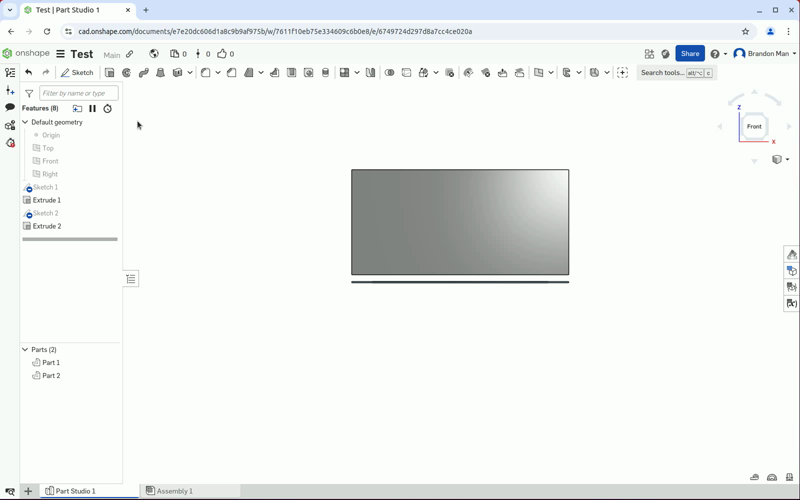
key(shift+h)
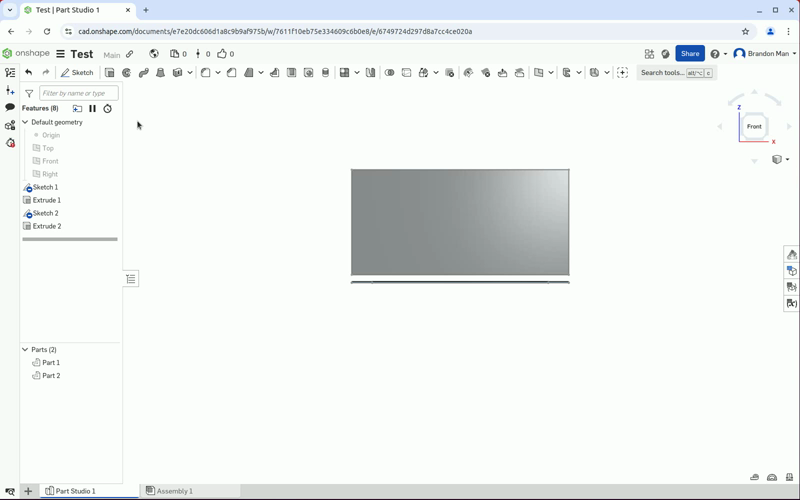
key(shift+h)
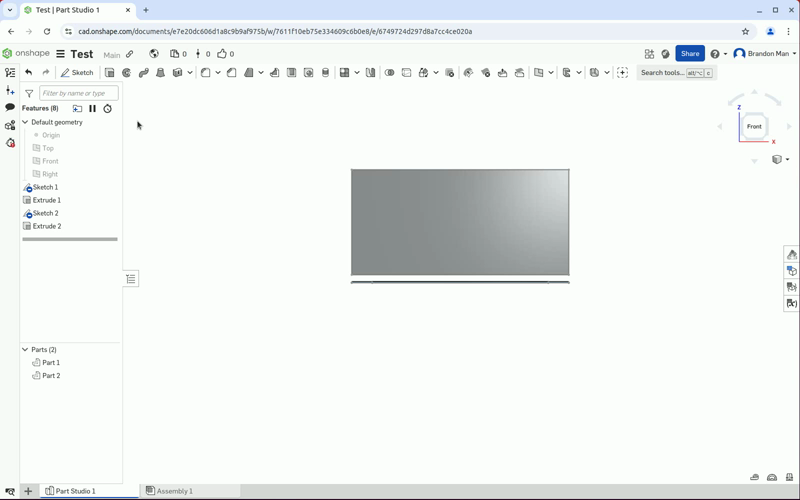
key(shift+7)
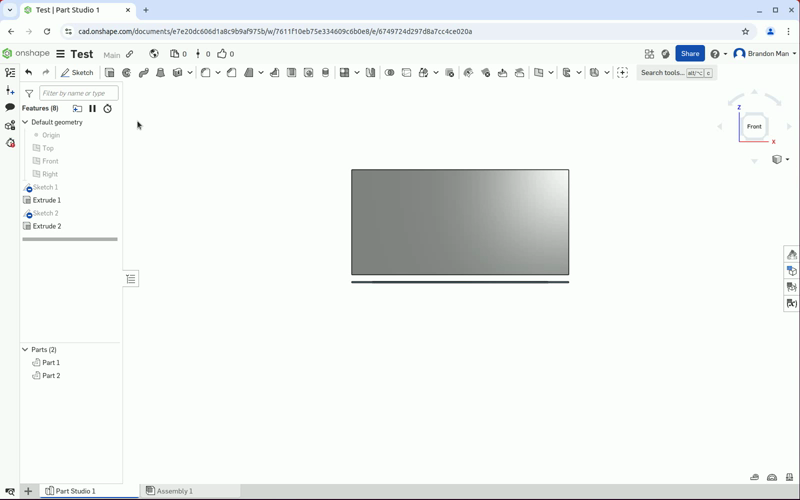
key(left, 2)
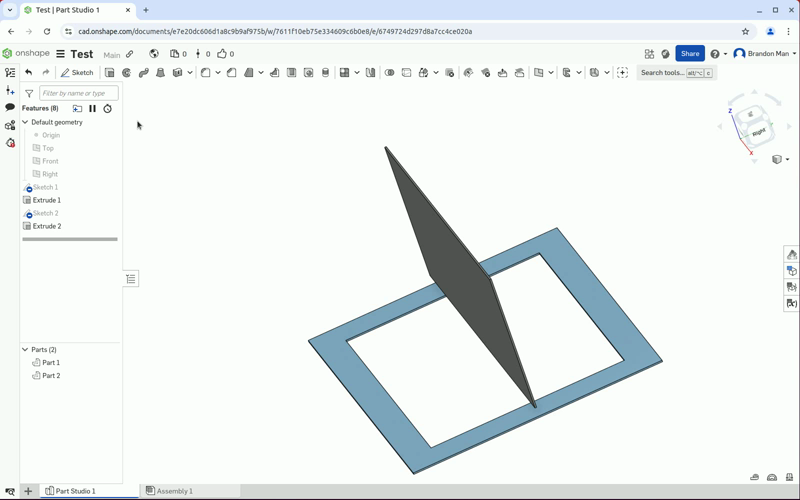
key(down, 2)
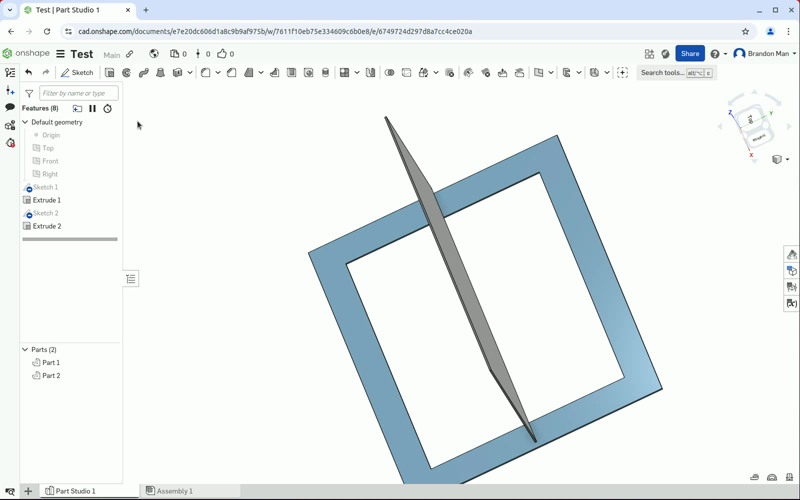
key(up, 2)
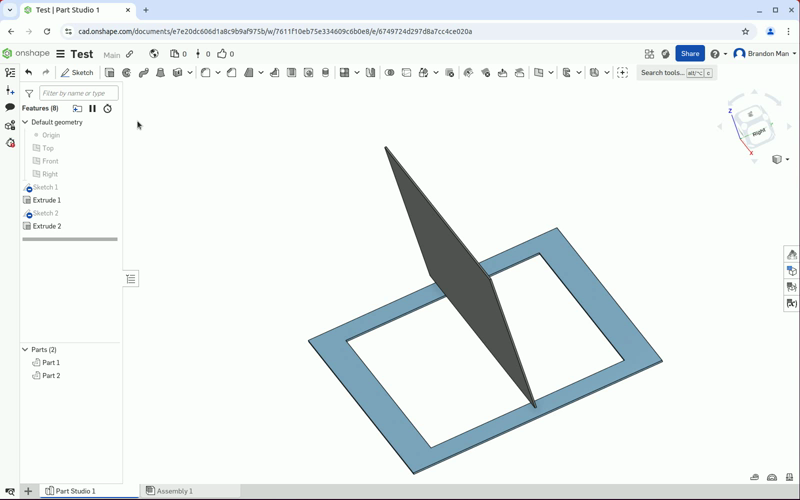
key(right, 2)
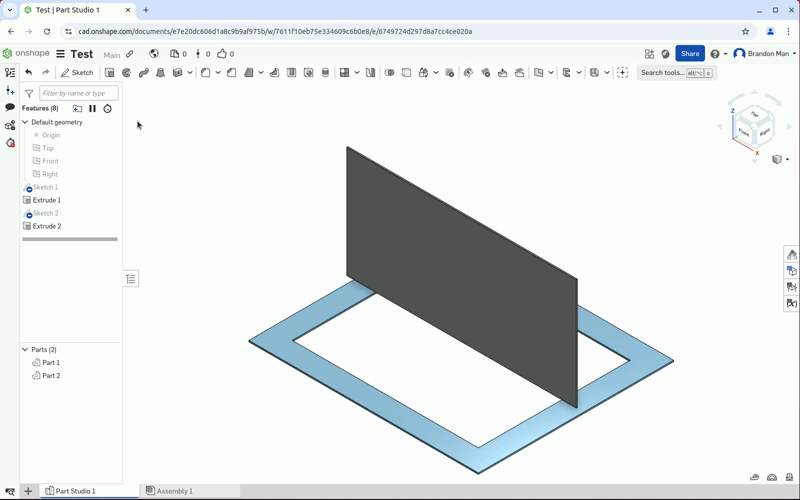
mouse_move(73, 189)
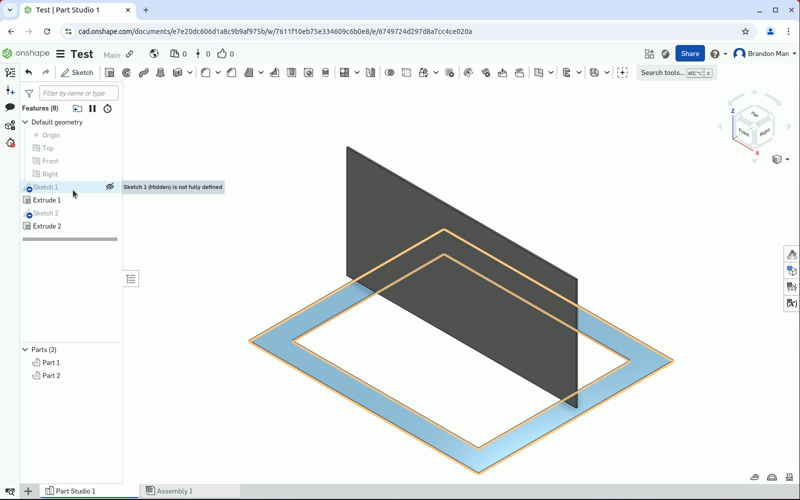
click(73, 189)